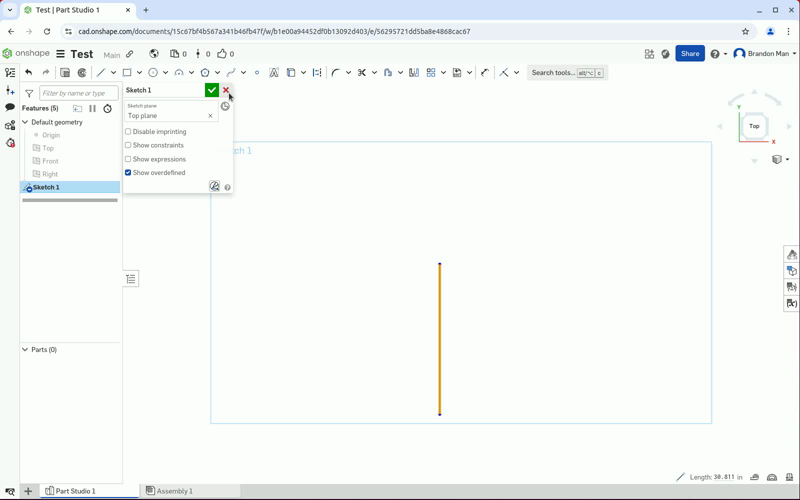
key(shift+h)
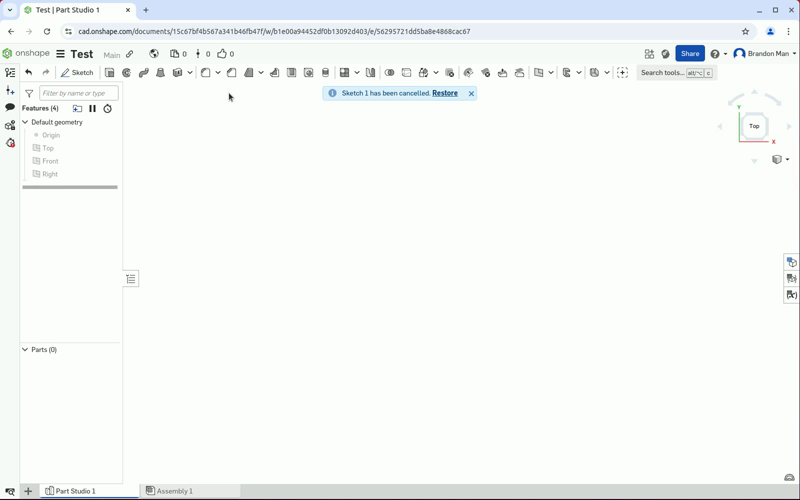
mouse_move(73, 352)
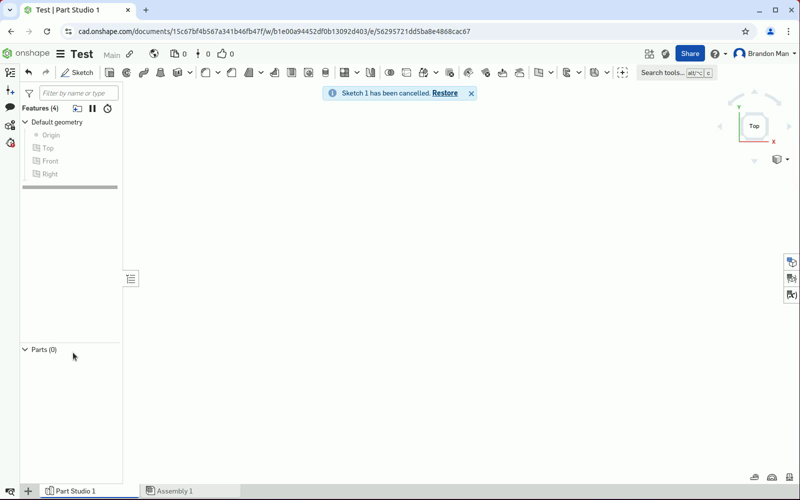
key(y)
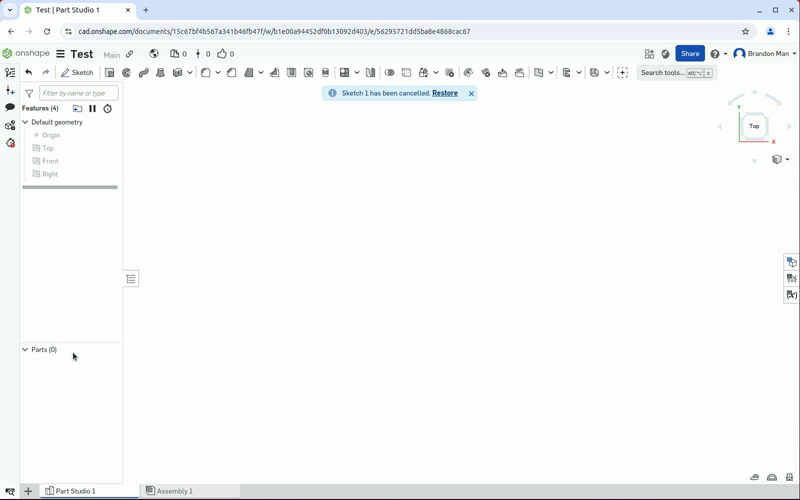
key(shift+p)
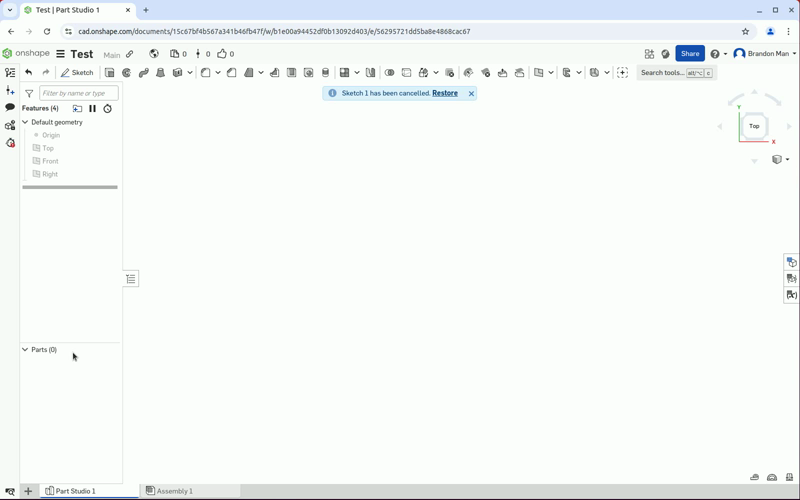
key(space)
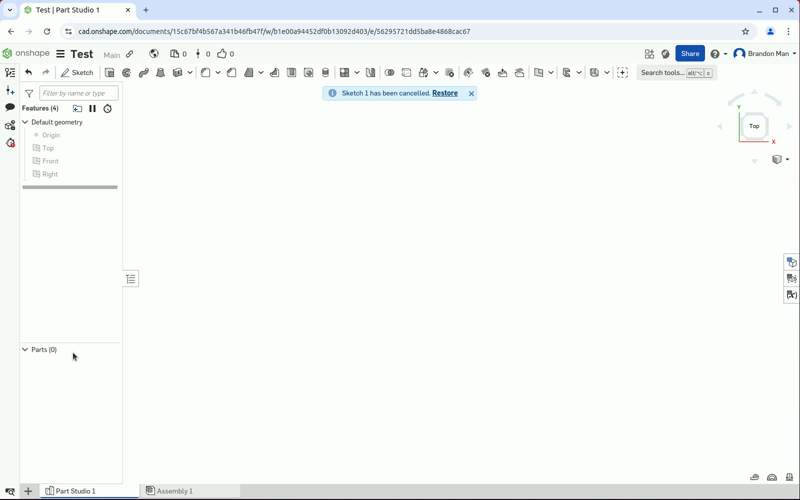
key_down(shift)
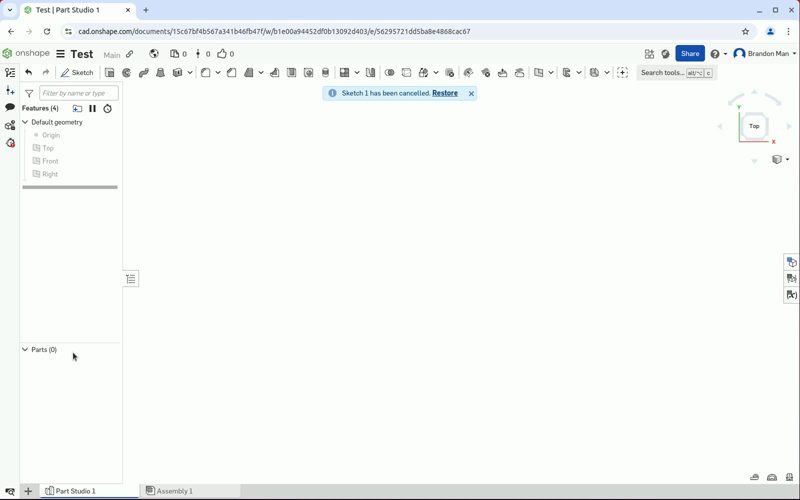
key(up)
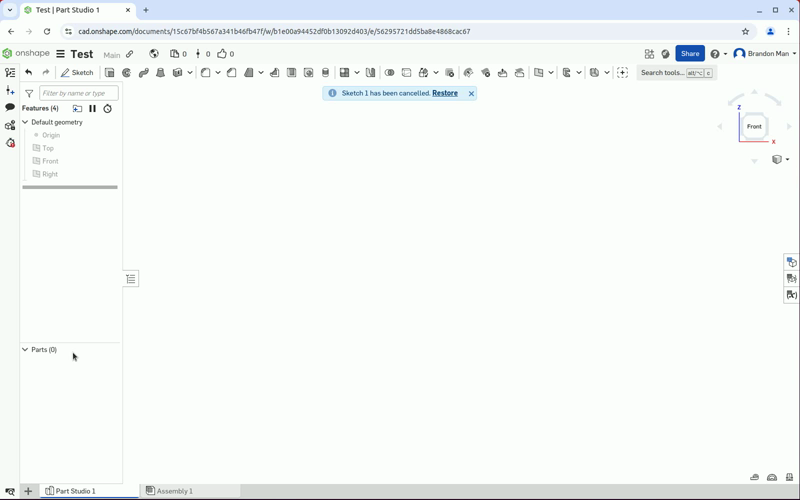
key_up(shift)
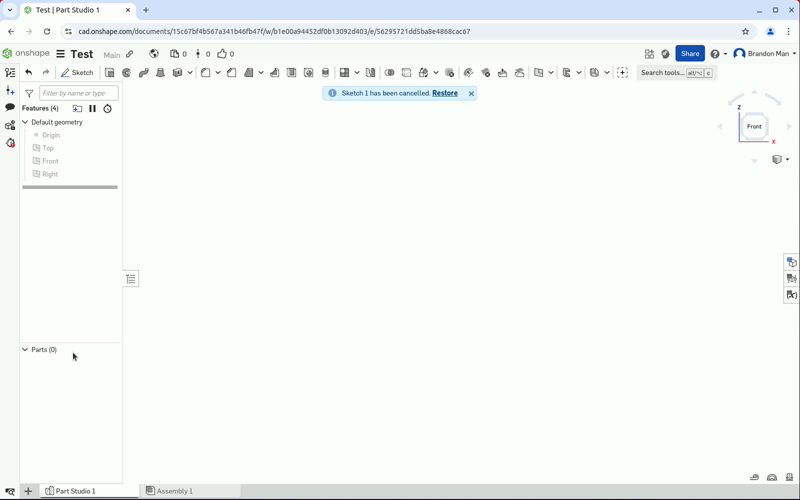
mouse_move(73, 352)
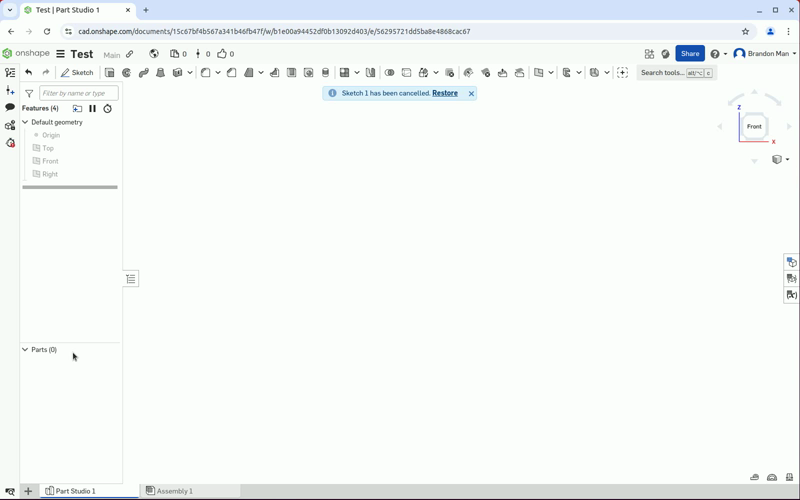
key(shift+y)
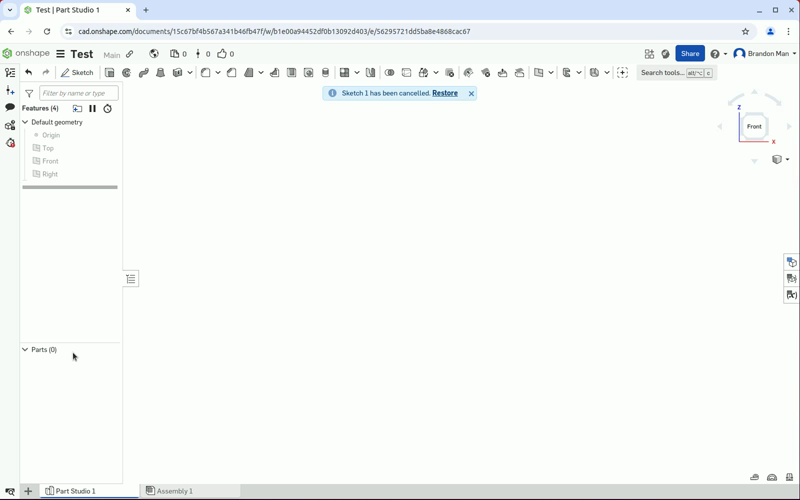
key(shift+s)
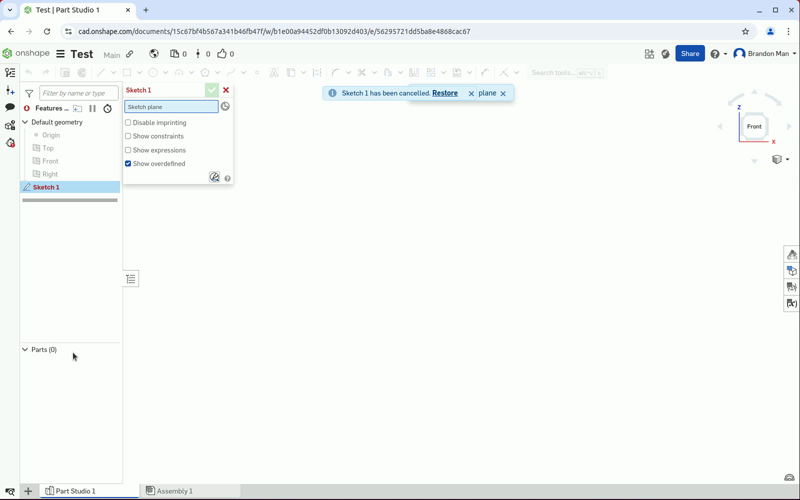
mouse_move(73, 163)
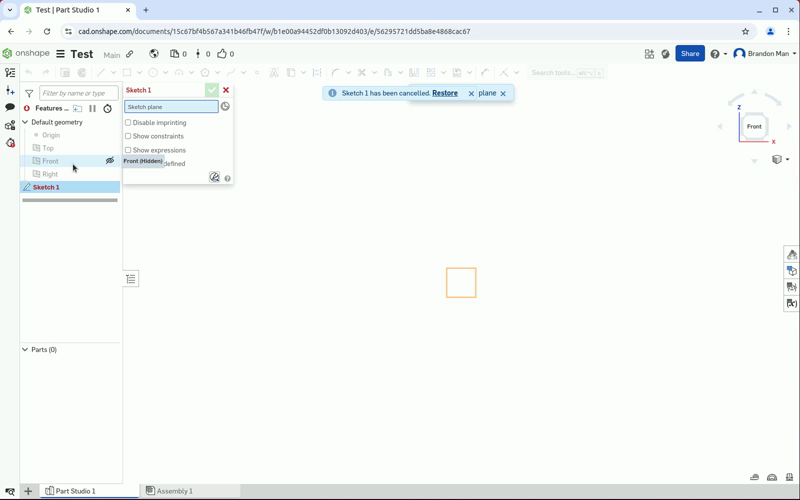
click(73, 163)
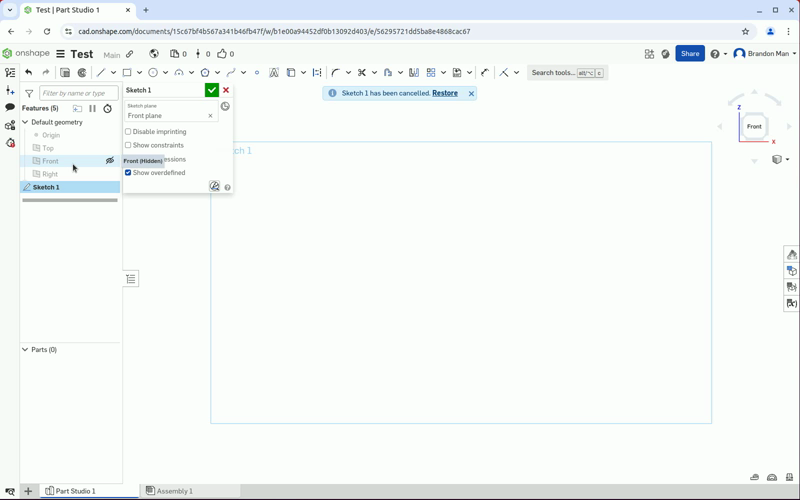
mouse_move(73, 352)
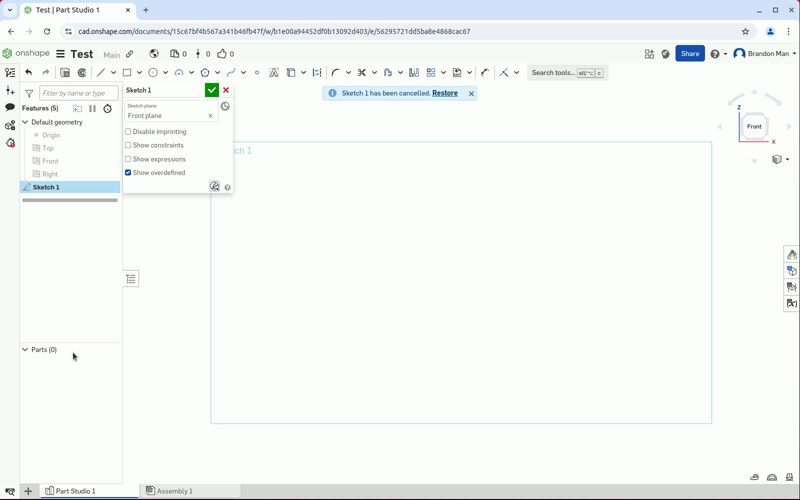
key(y)
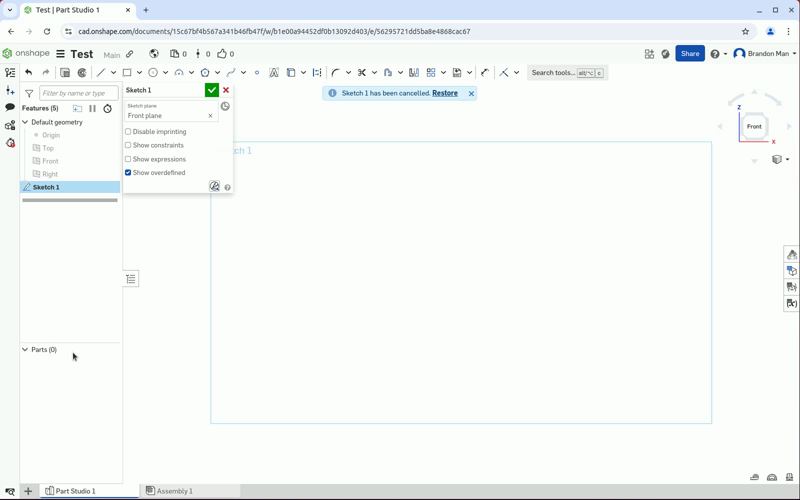
key(l)
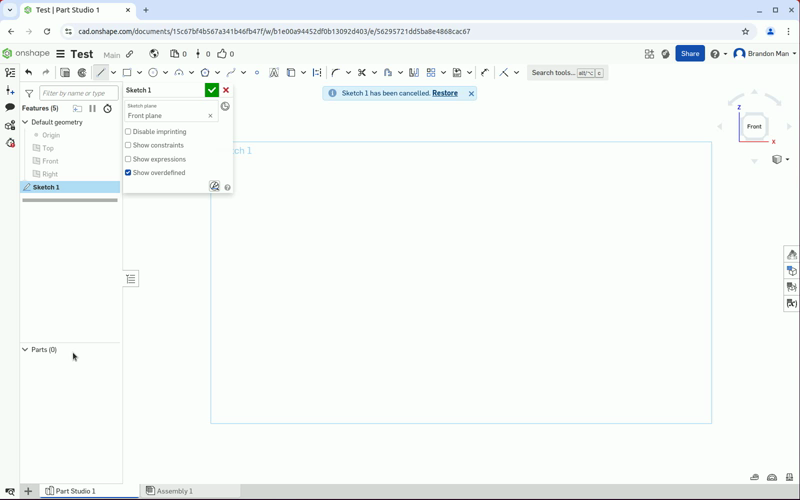
key_down(shift)
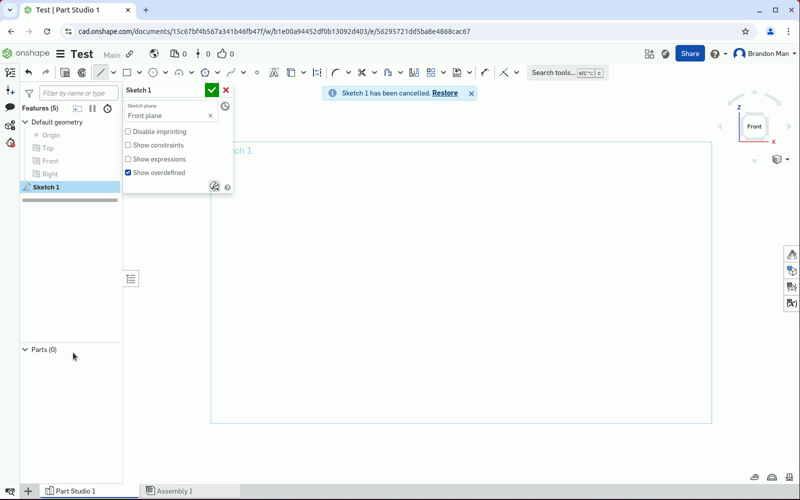
mouse_move(426, 282)
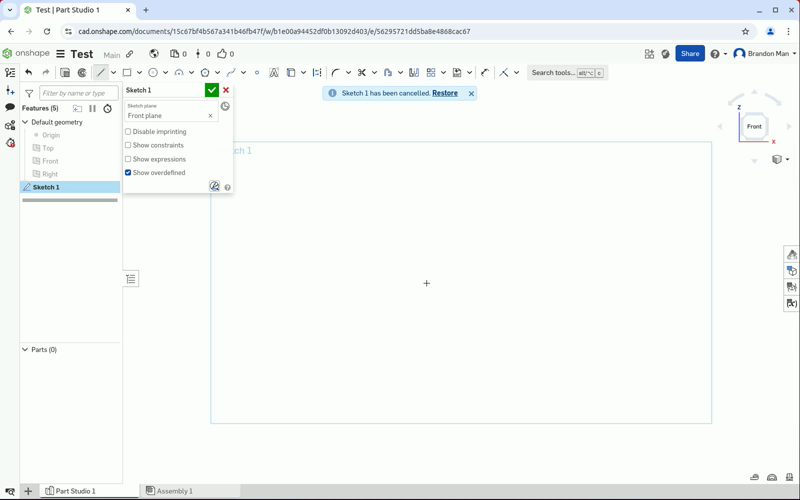
click(426, 282)
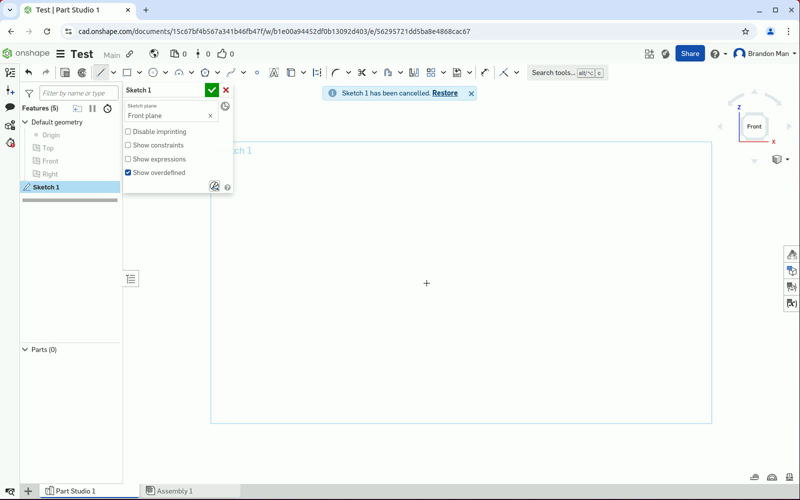
key_up(shift)
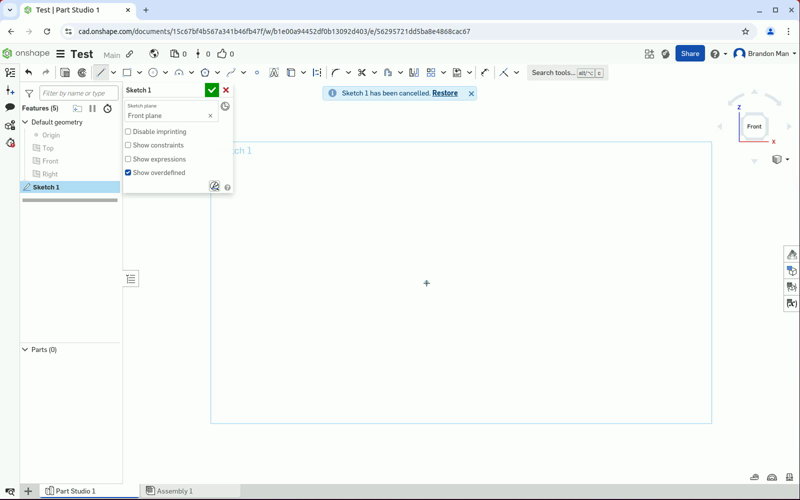
key_down(shift)
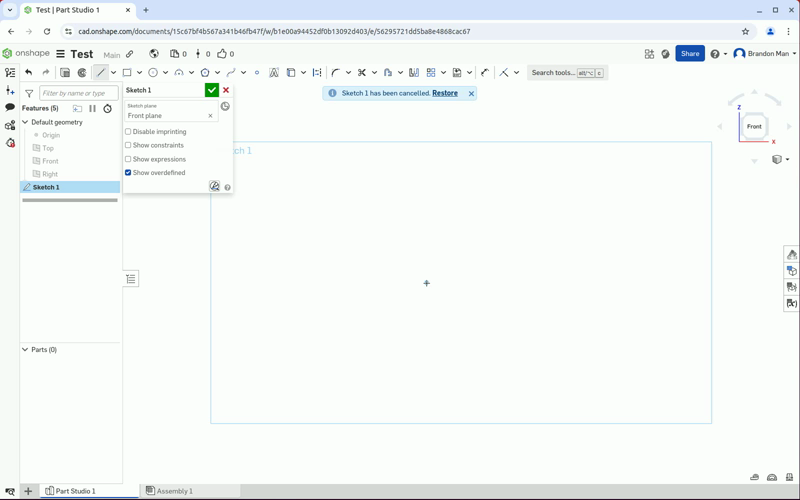
mouse_move(502, 282)
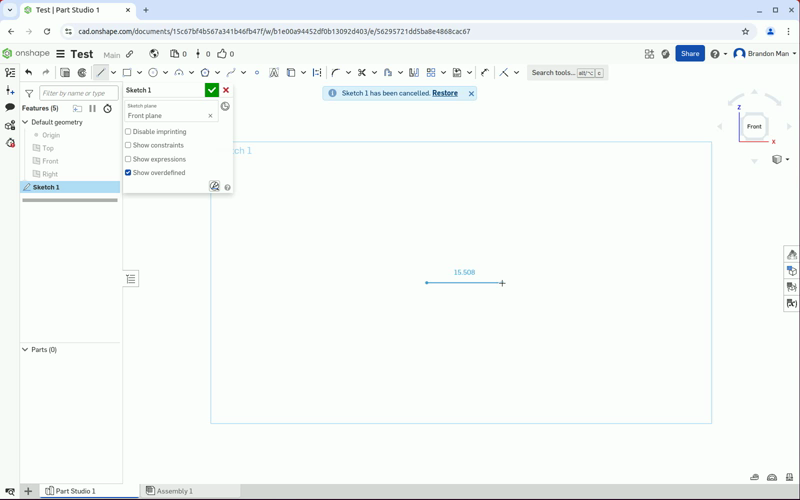
click(502, 282)
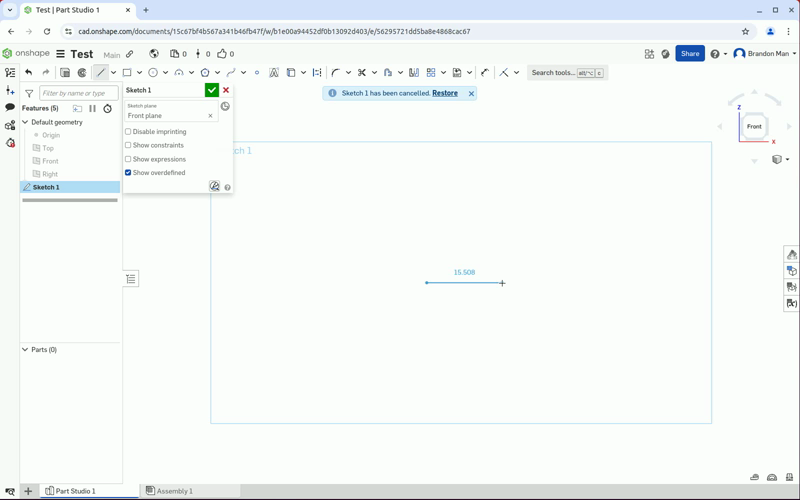
key_up(shift)
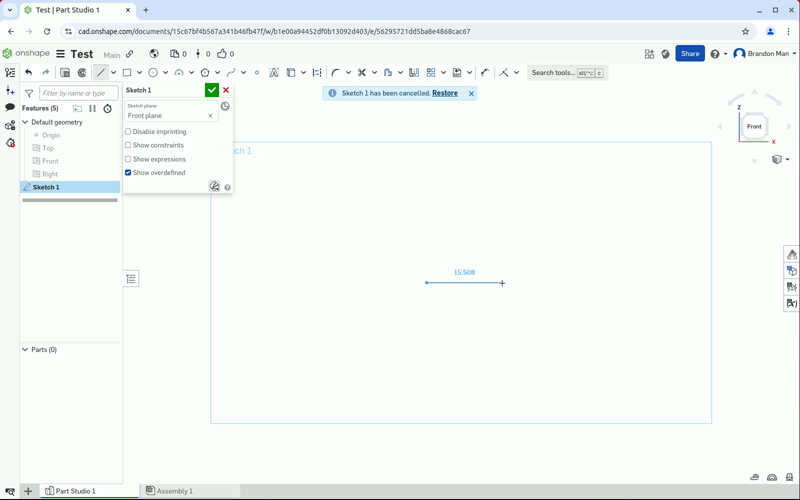
key_down(shift)
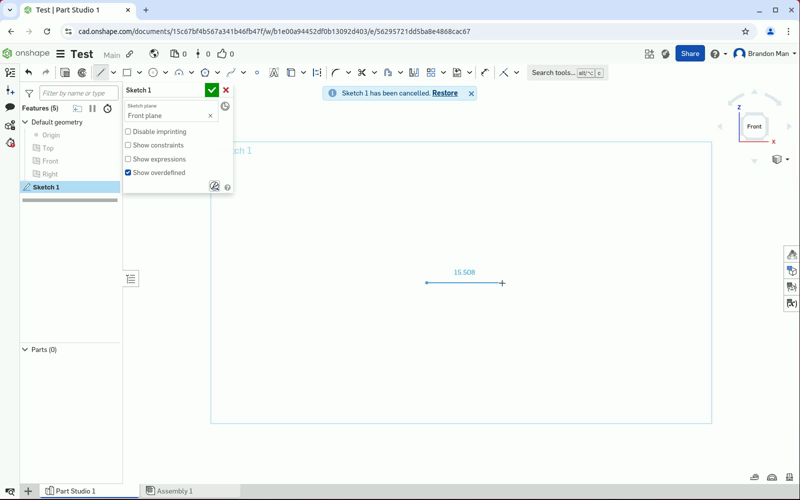
mouse_move(532, 282)
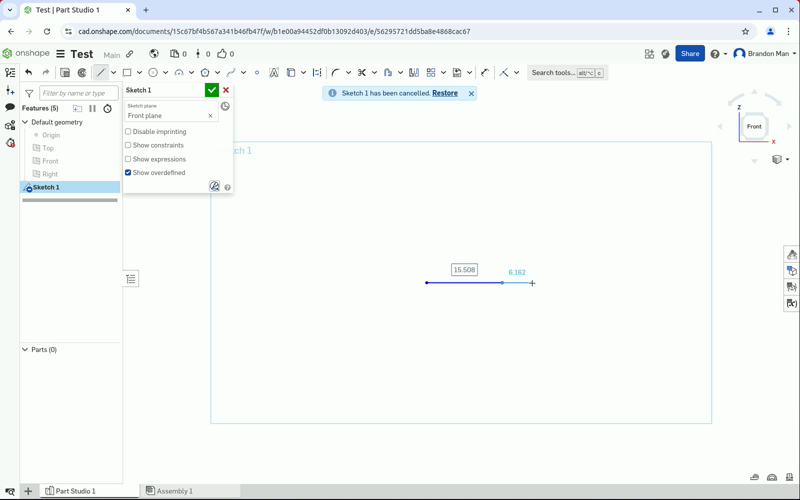
mouse_move(502, 273)
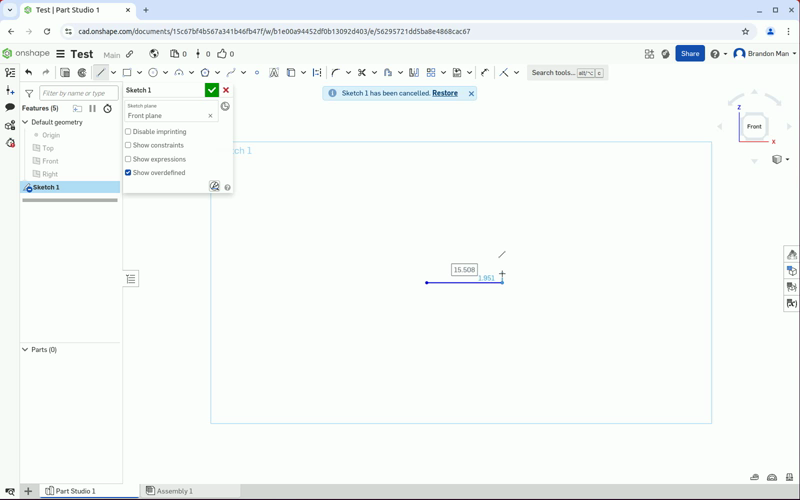
click(502, 273)
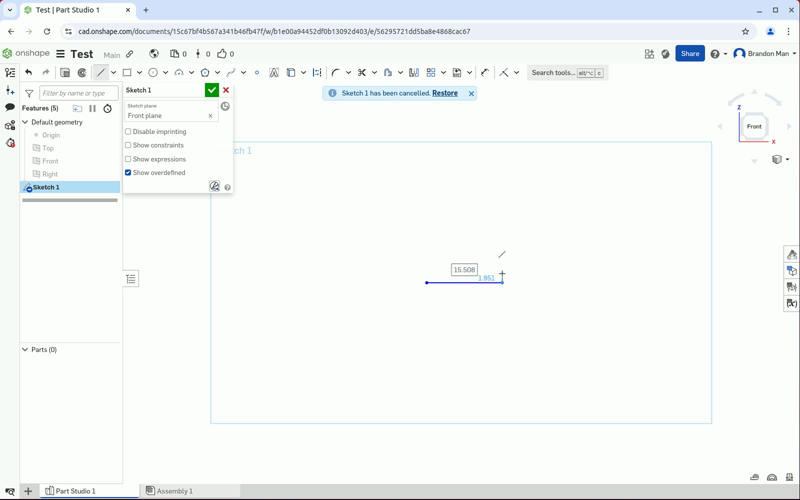
key_up(shift)
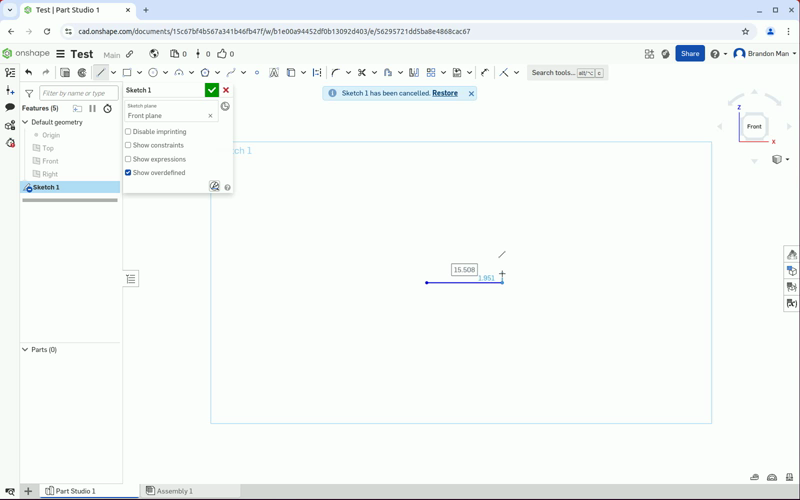
key_down(shift)
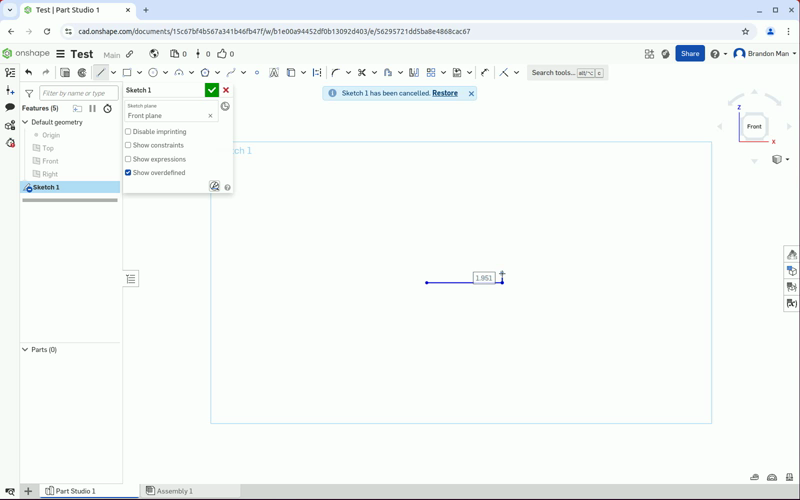
mouse_move(426, 273)
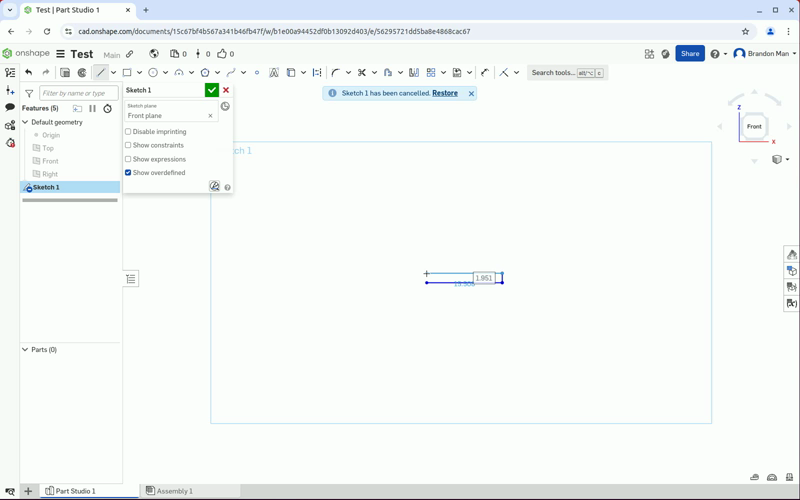
click(426, 273)
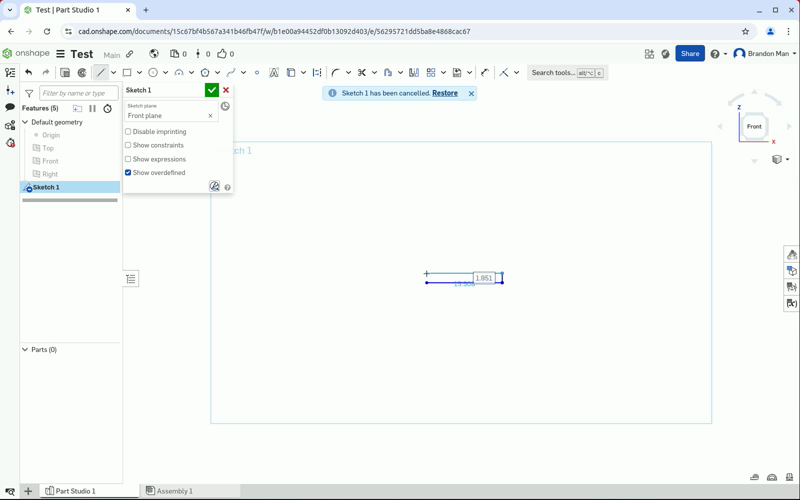
key_up(shift)
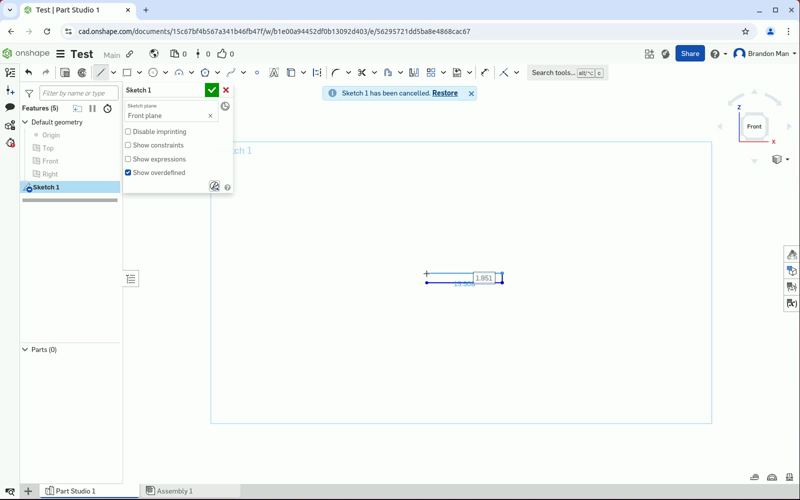
mouse_move(456, 273)
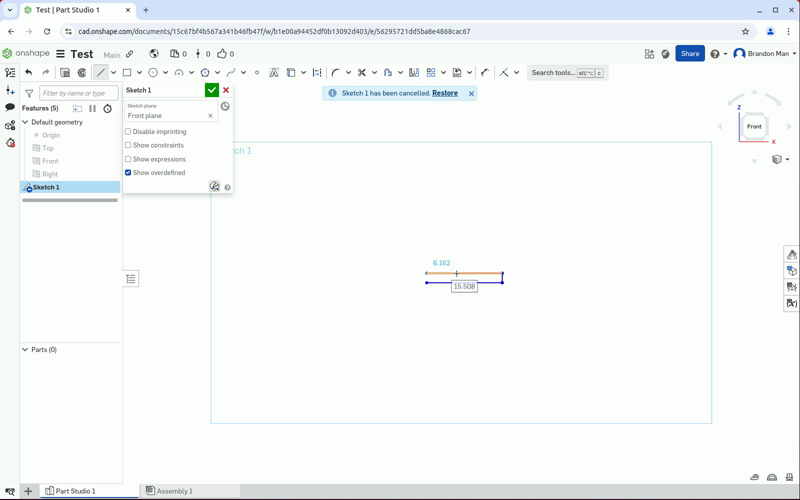
key_down(shift)
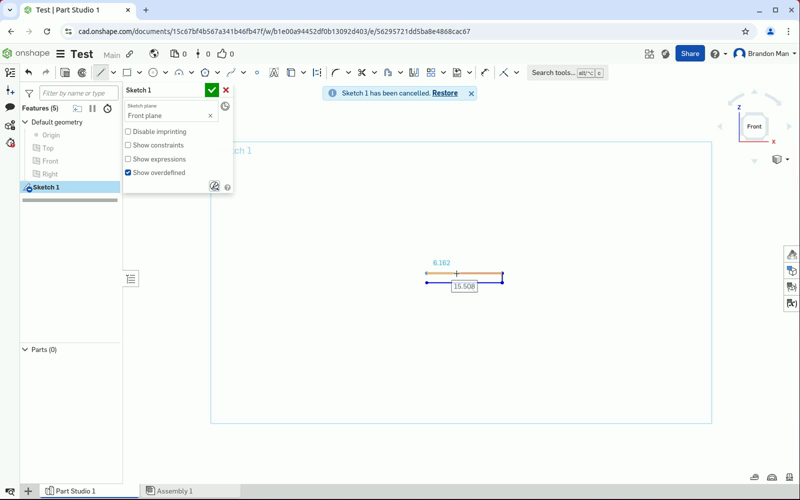
mouse_move(426, 282)
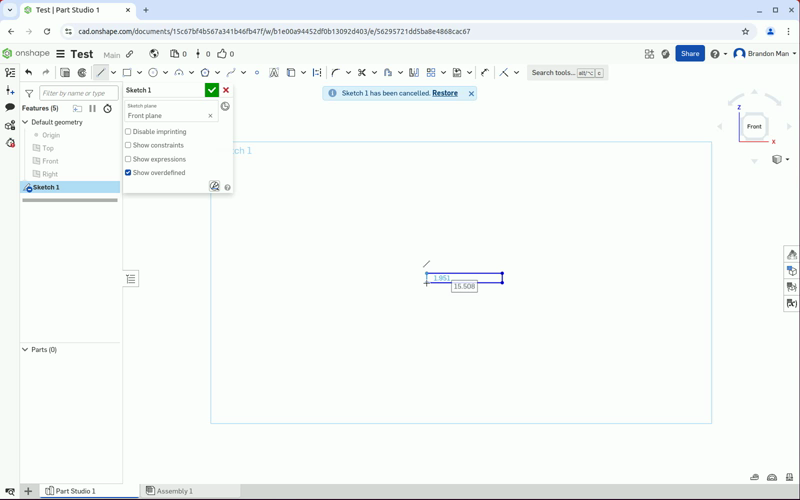
key_up(shift)
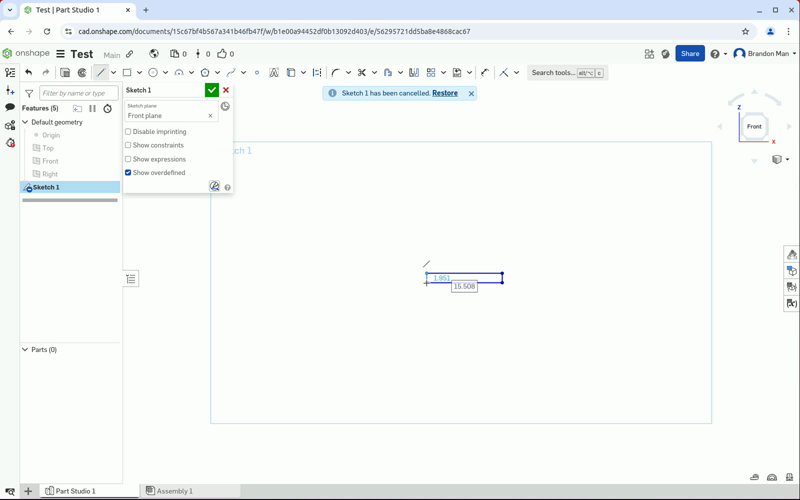
click(426, 282)
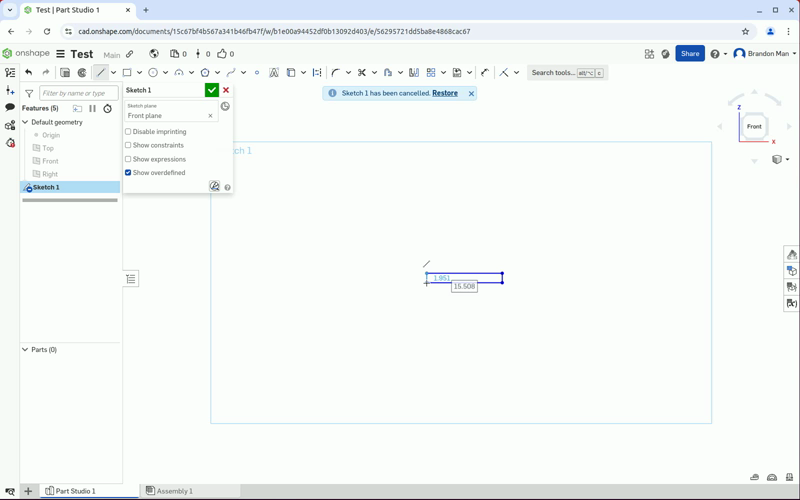
key(esc)
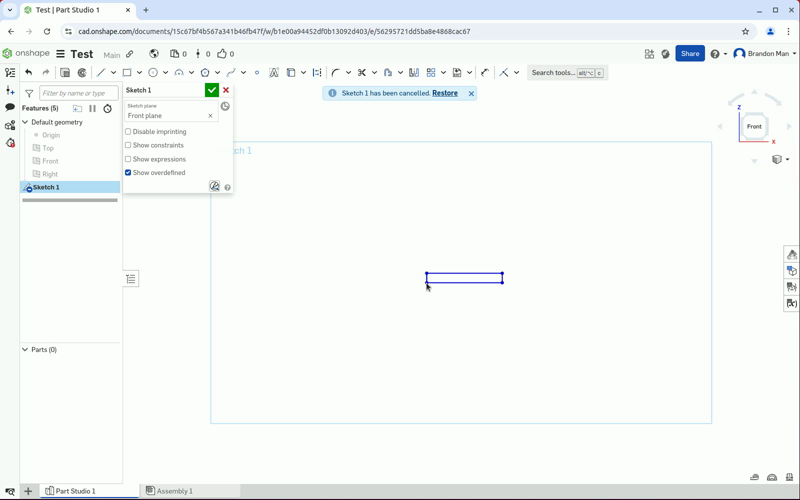
mouse_move(430, 279)
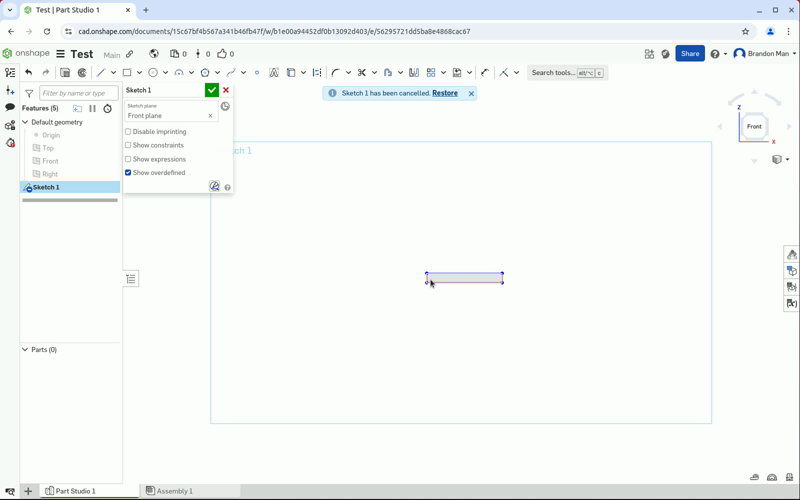
scroll(6)
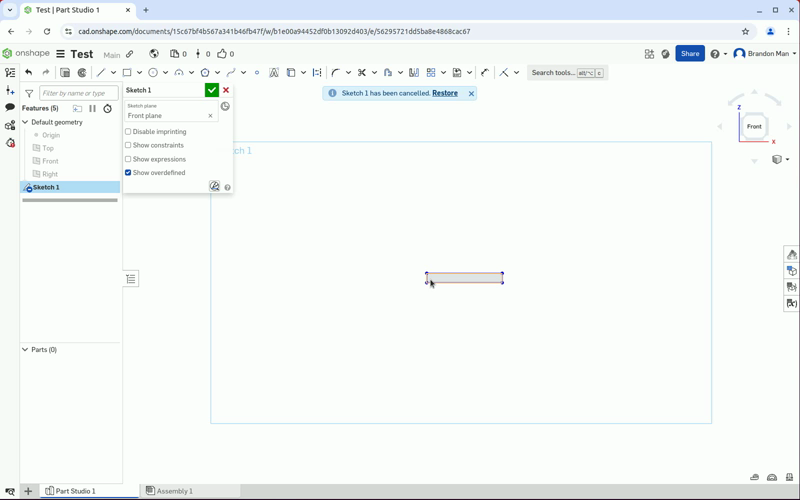
scroll(6)
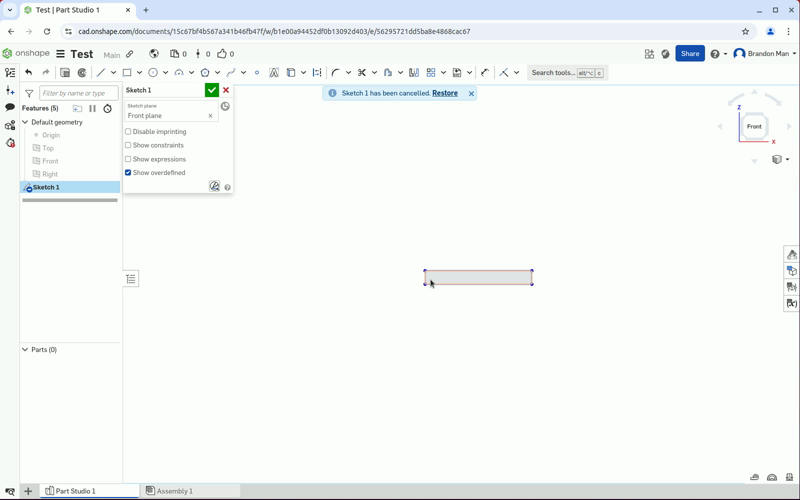
scroll(6)
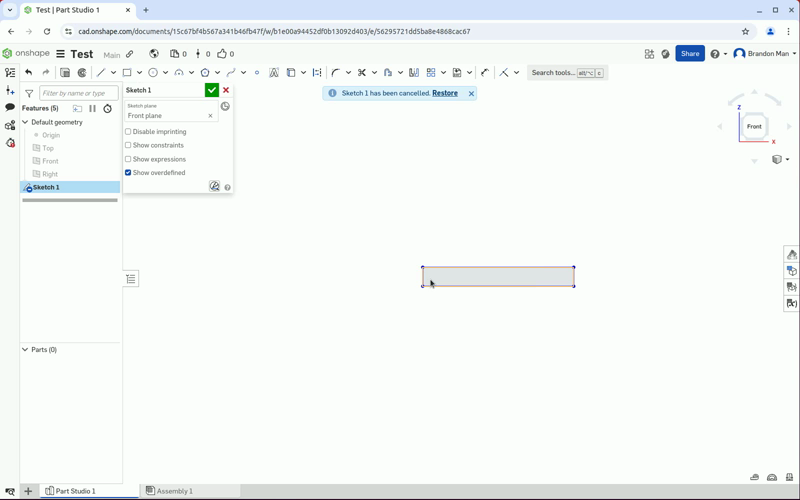
scroll(6)
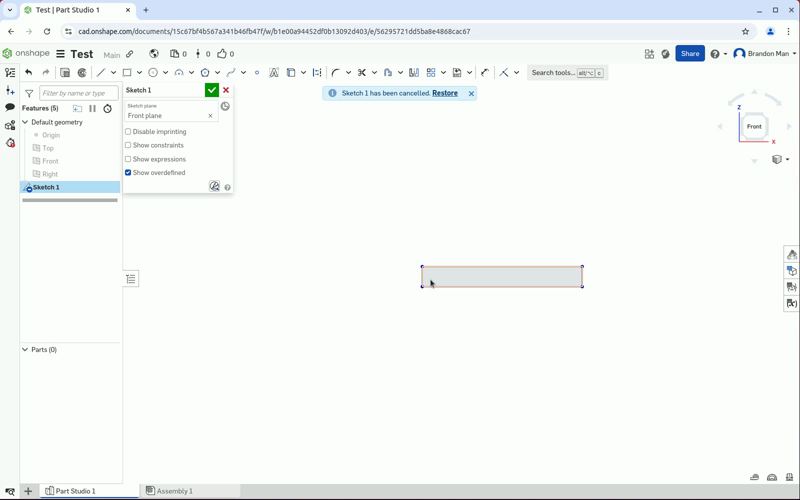
scroll(6)
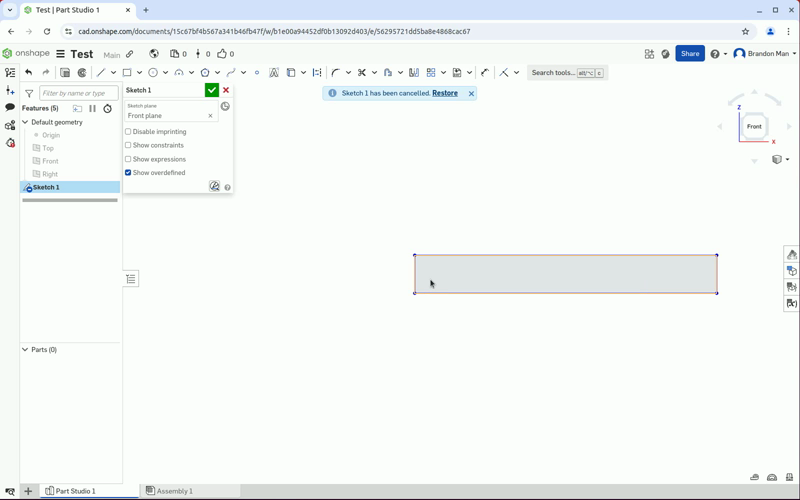
scroll(6)
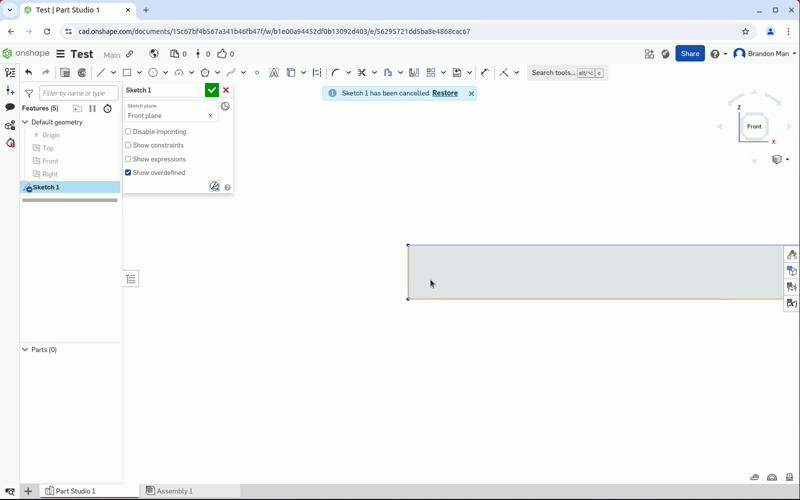
scroll(6)
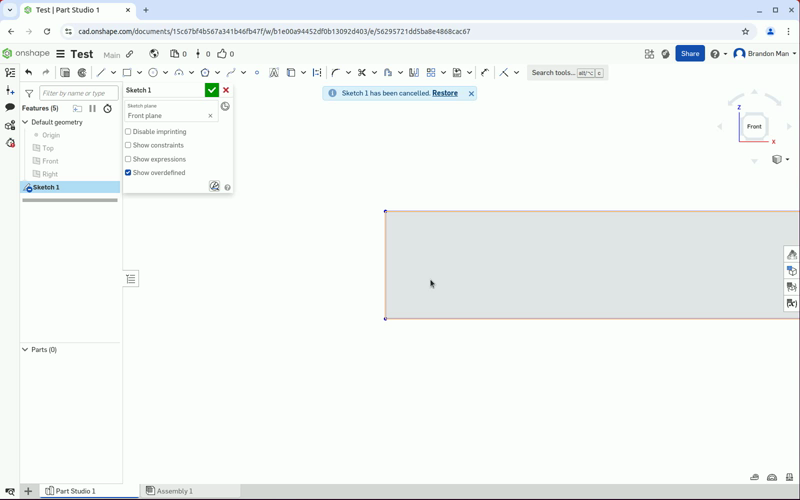
click(430, 279)
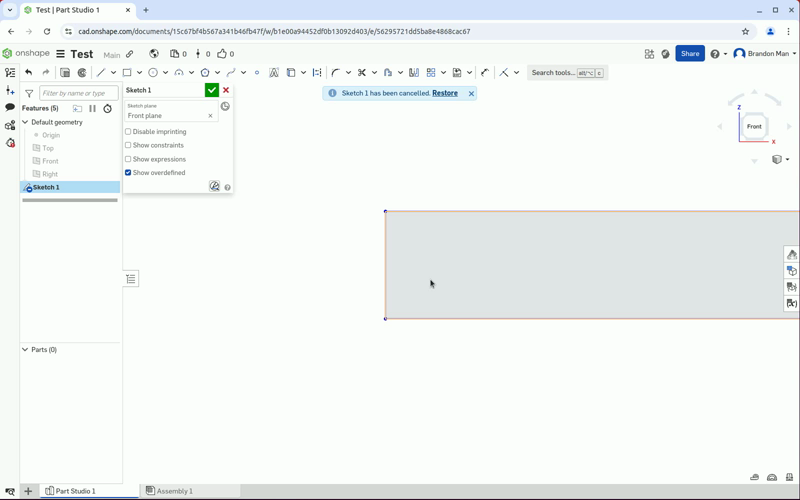
scroll(-6)
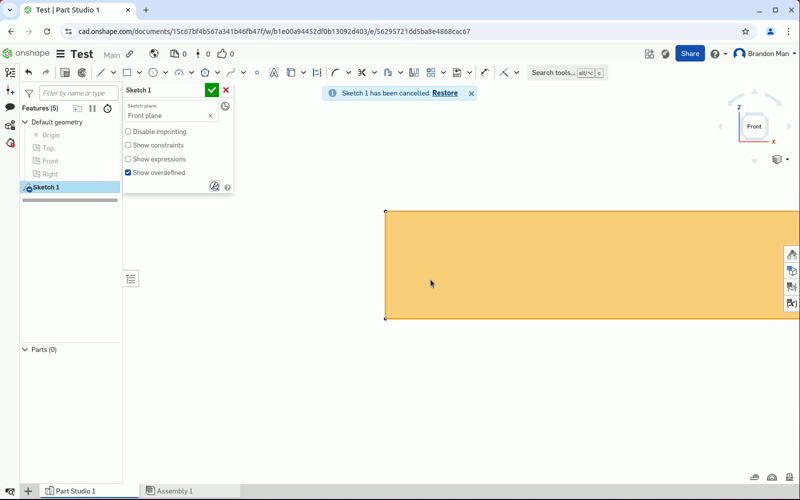
scroll(-6)
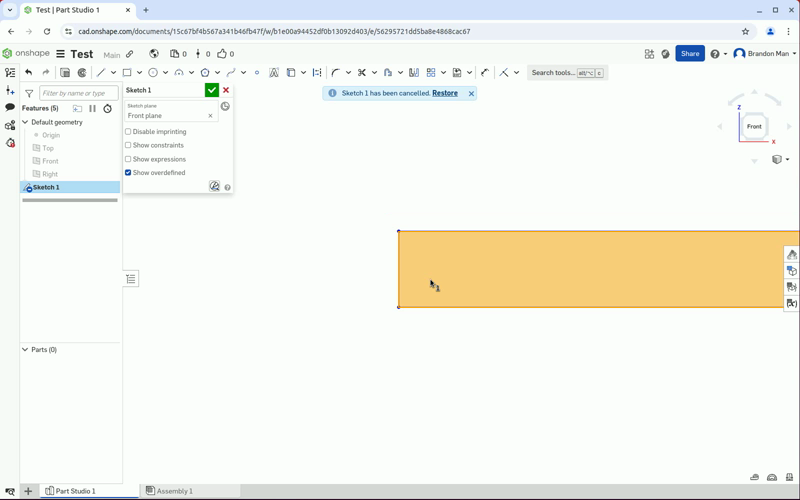
scroll(-6)
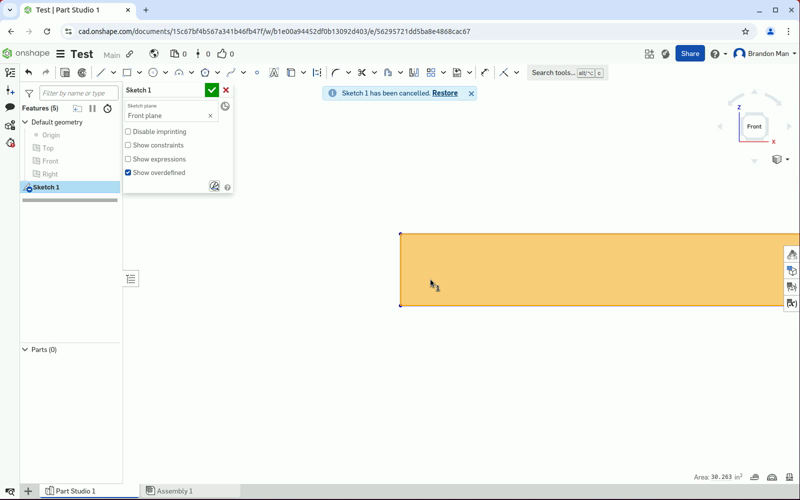
scroll(-6)
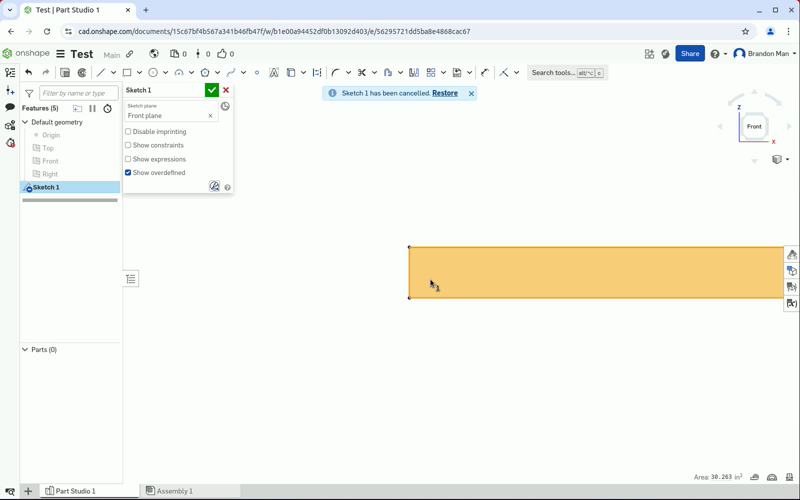
scroll(-6)
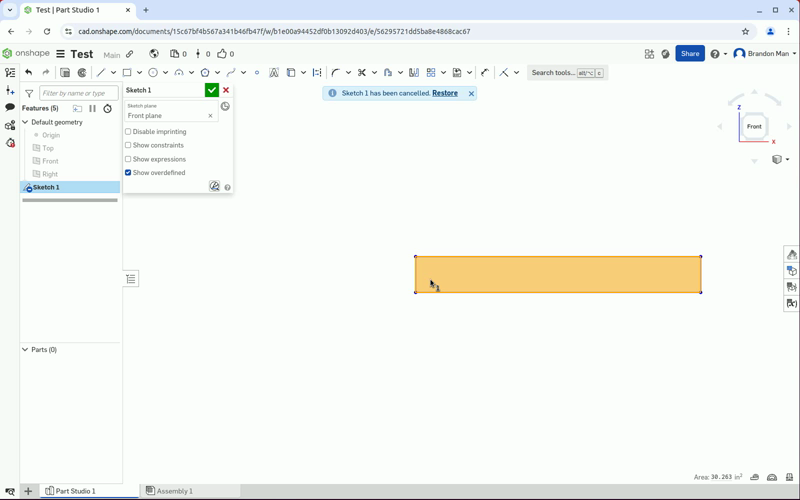
scroll(-6)
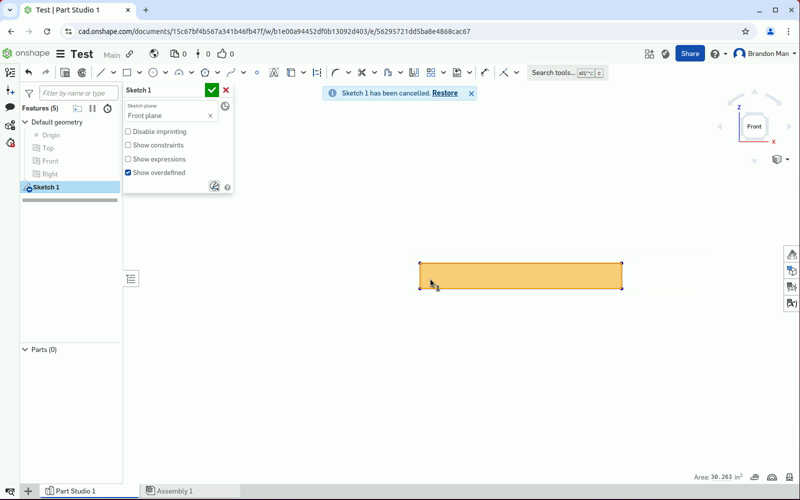
scroll(-6)
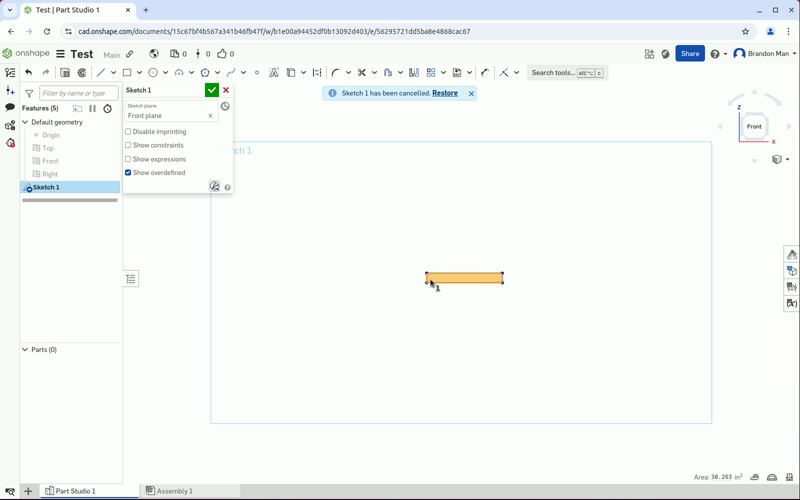
mouse_move(73, 352)
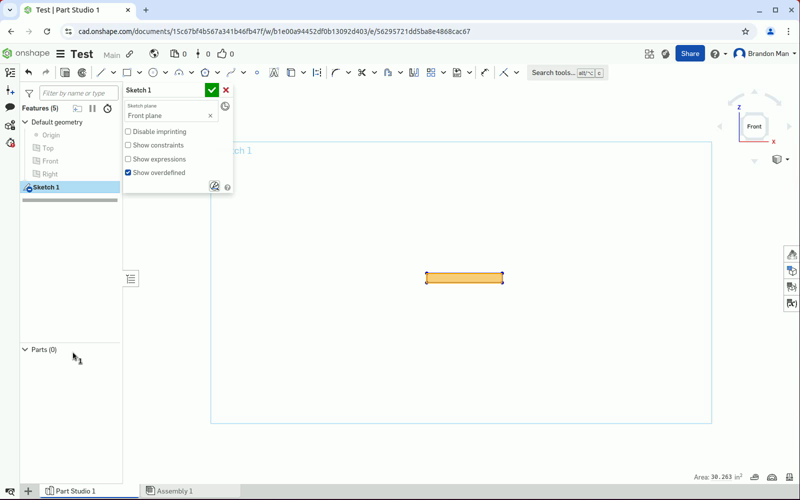
key(shift+y)
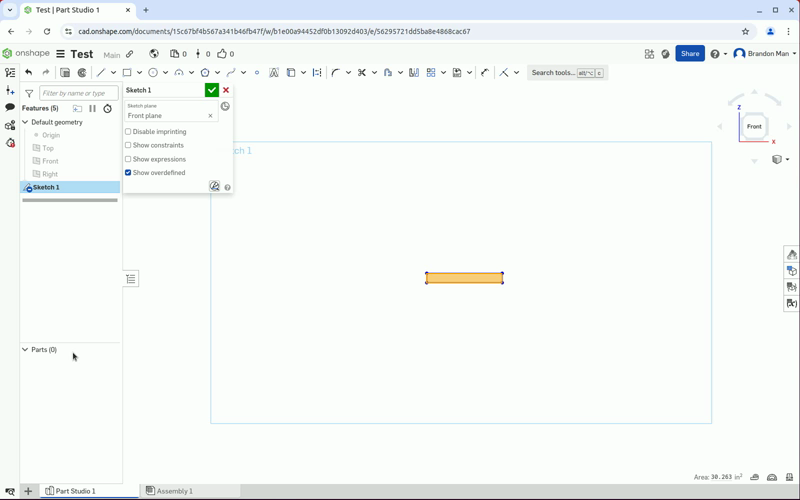
key(shift+e)
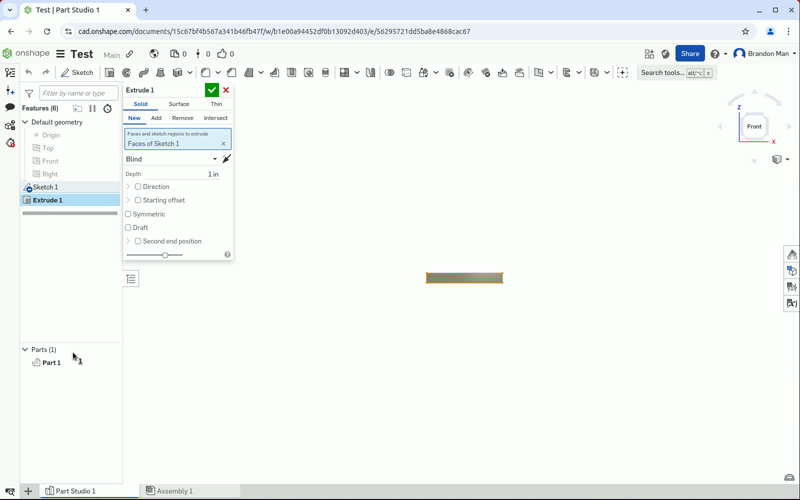
mouse_move(143, 106)
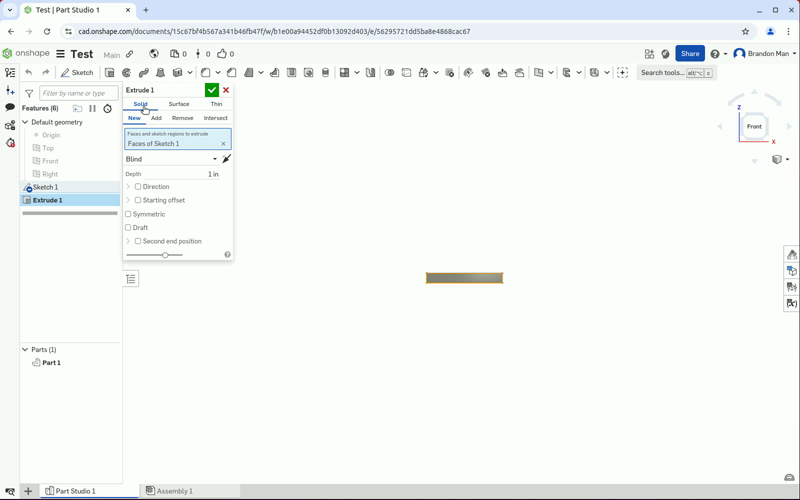
click(143, 106)
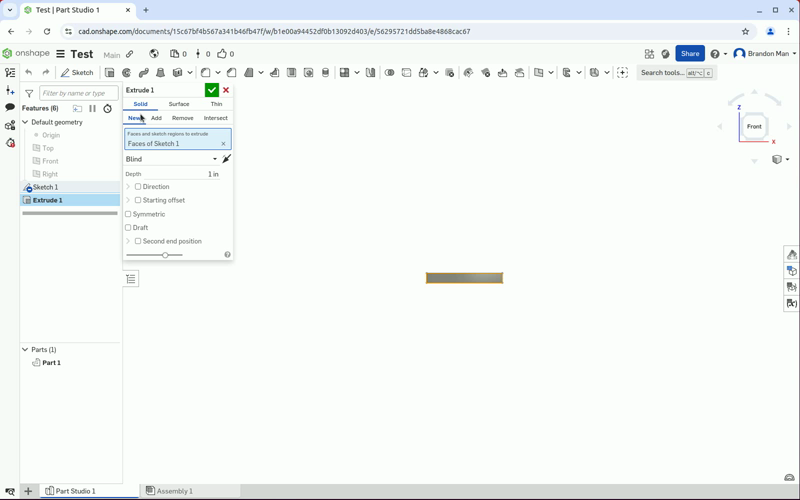
mouse_move(137, 120)
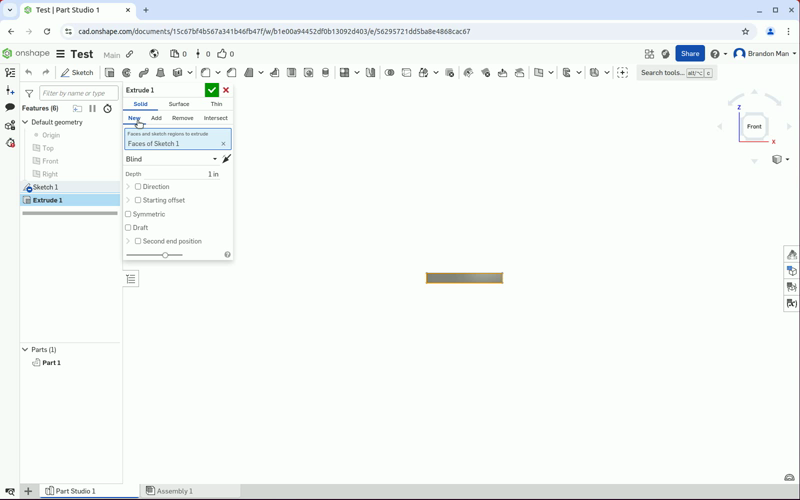
click(137, 120)
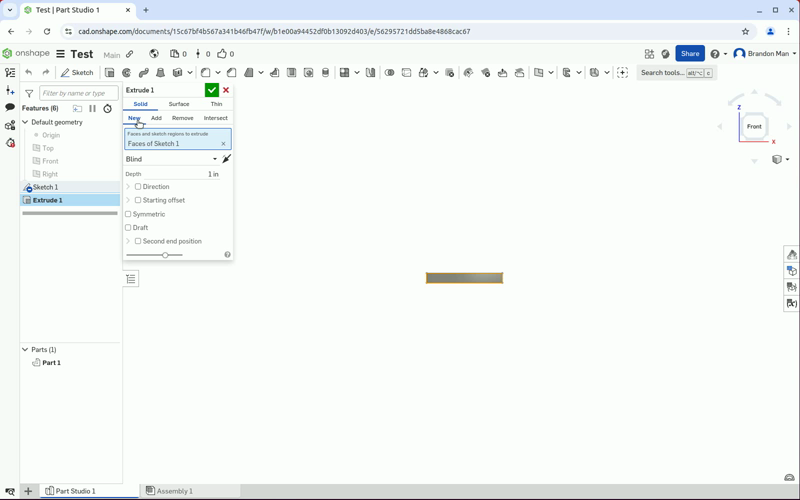
key(tab, 4)
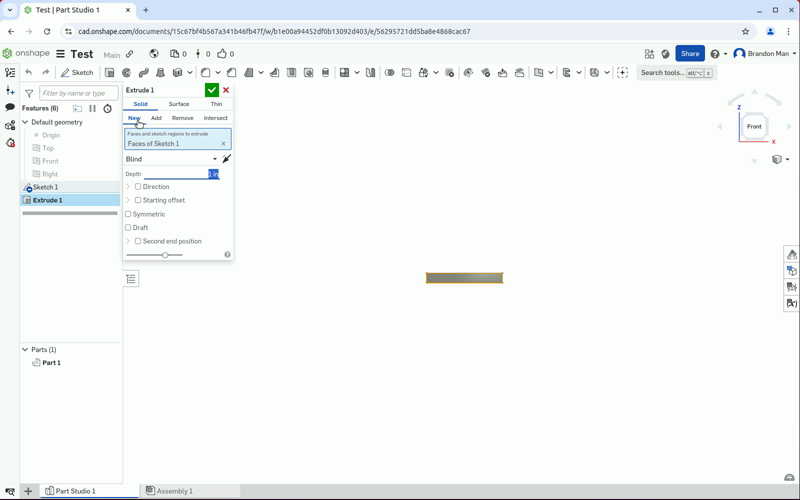
text(9.628)
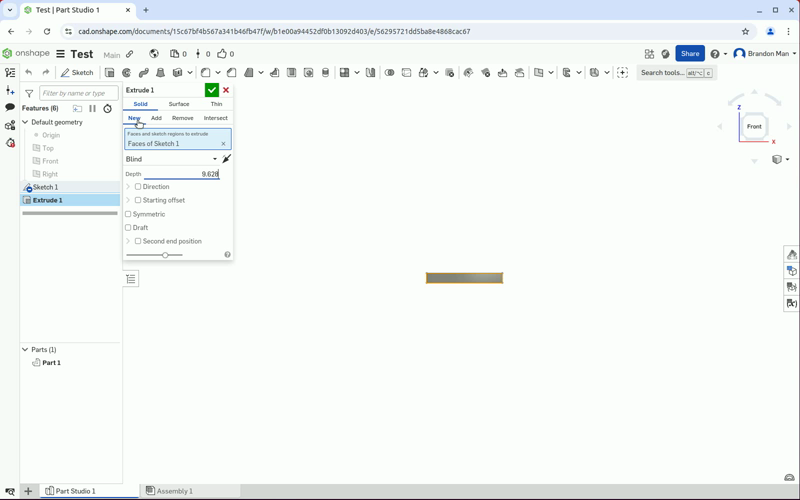
key(enter)
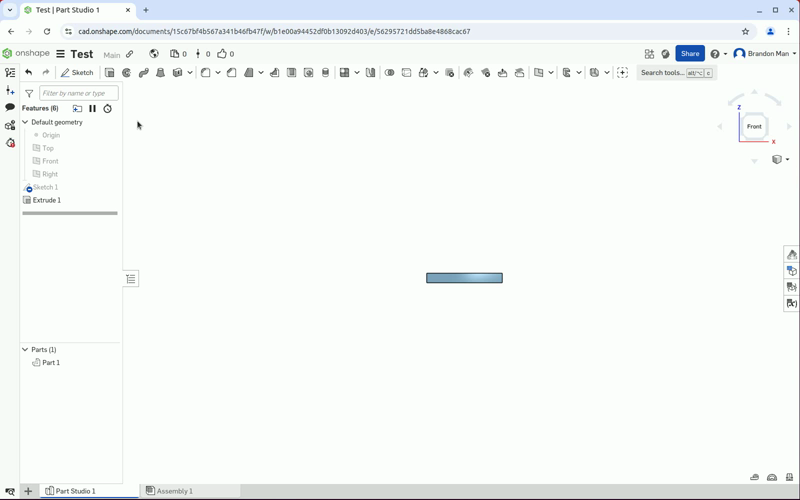
key(shift+h)
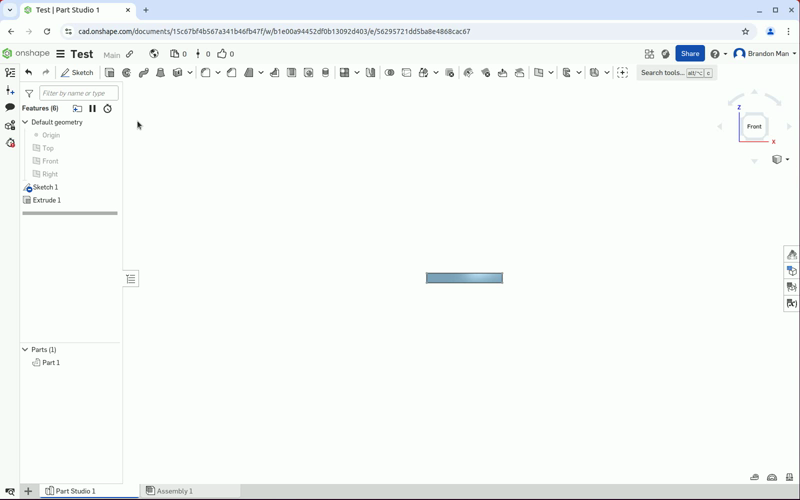
key(shift+h)
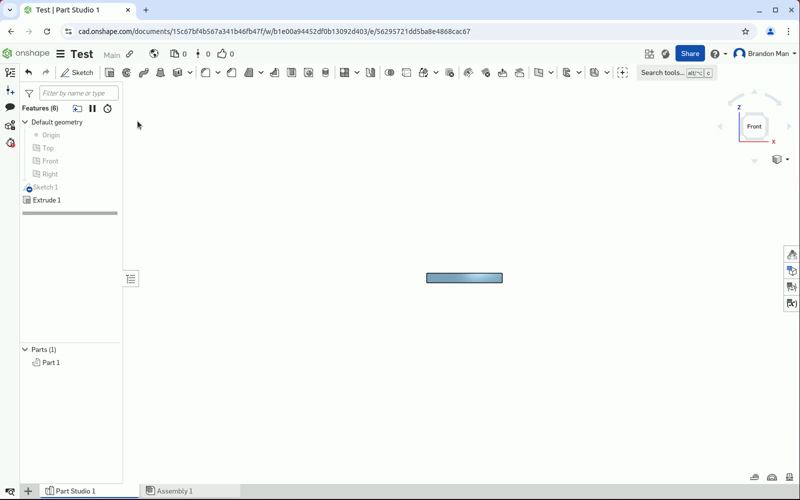
mouse_move(73, 189)
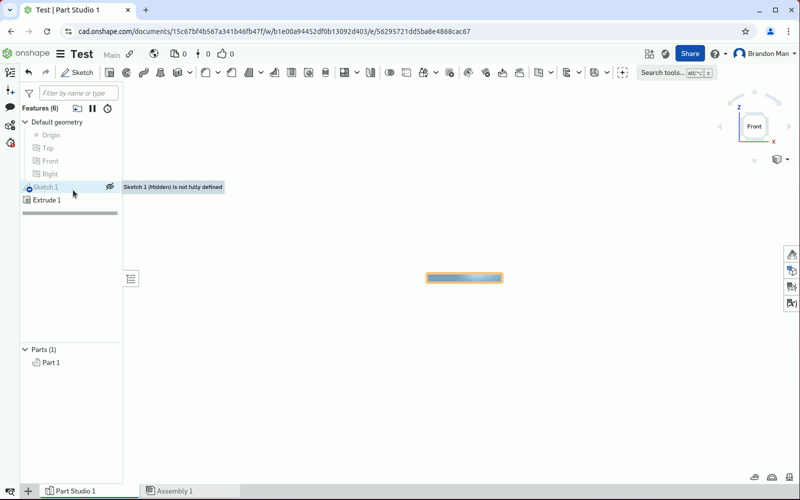
click(73, 189)
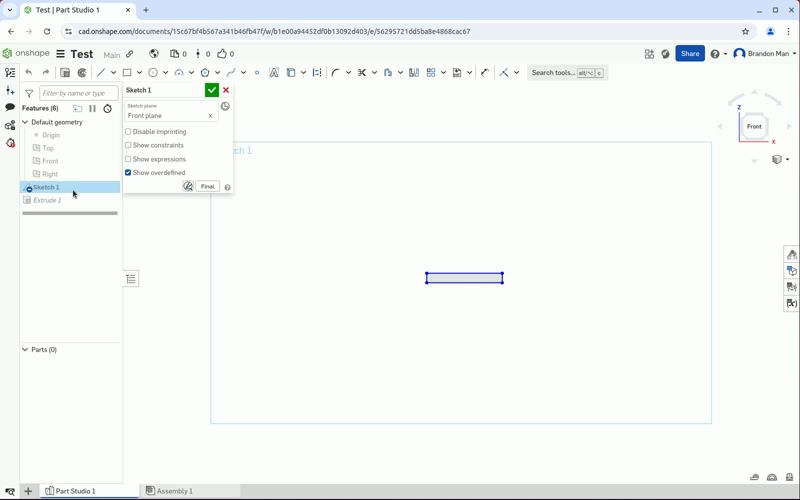
mouse_move(229, 92)
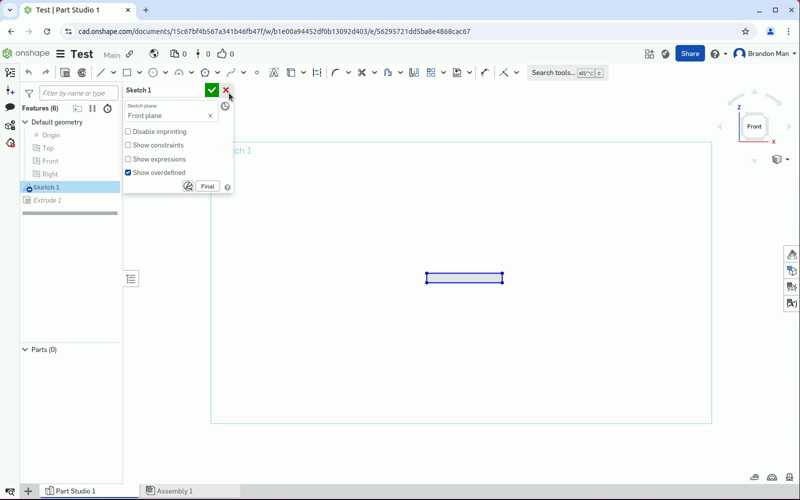
click(229, 92)
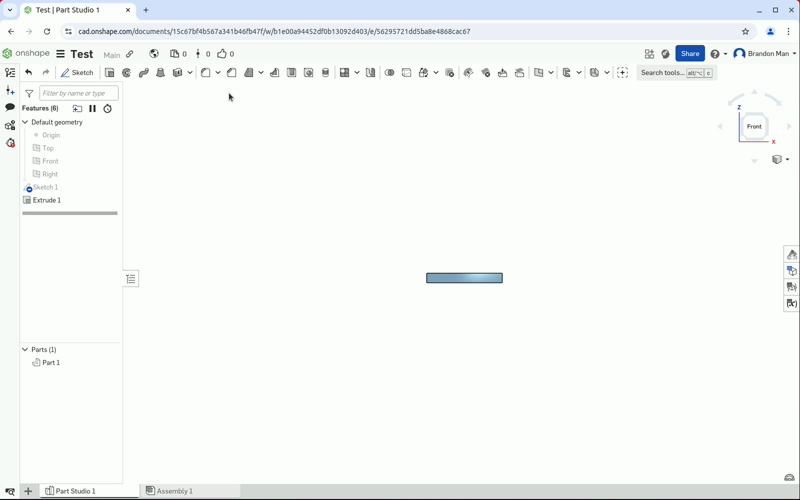
mouse_move(73, 352)
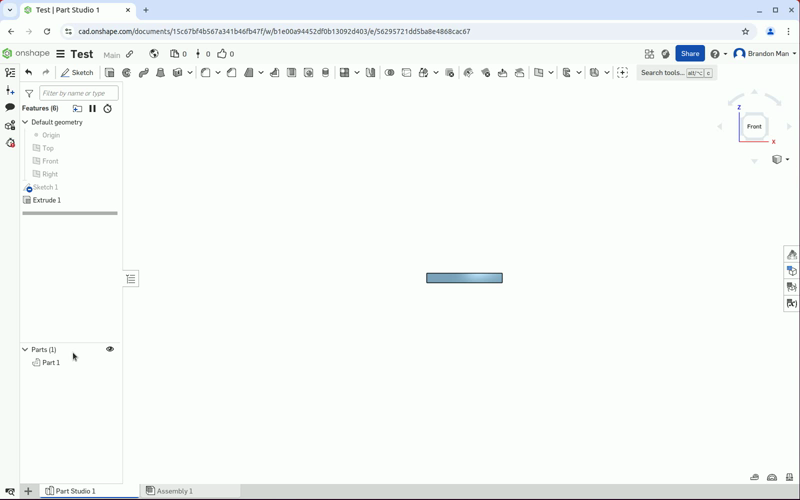
key(y)
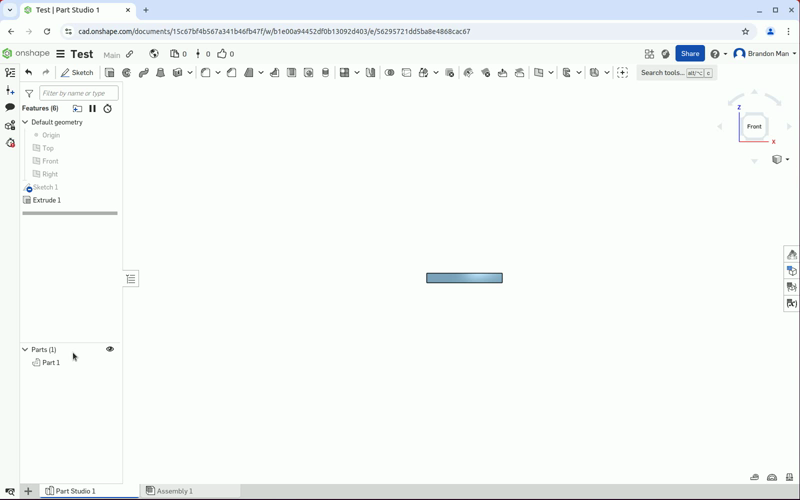
key(shift+p)
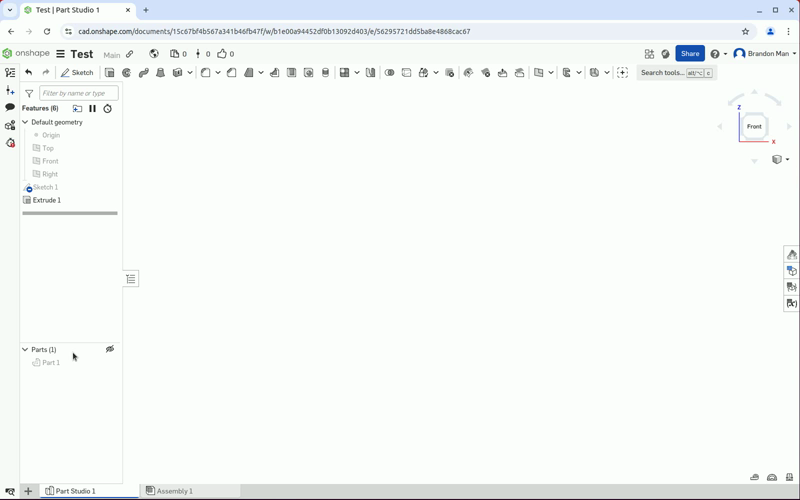
key(space)
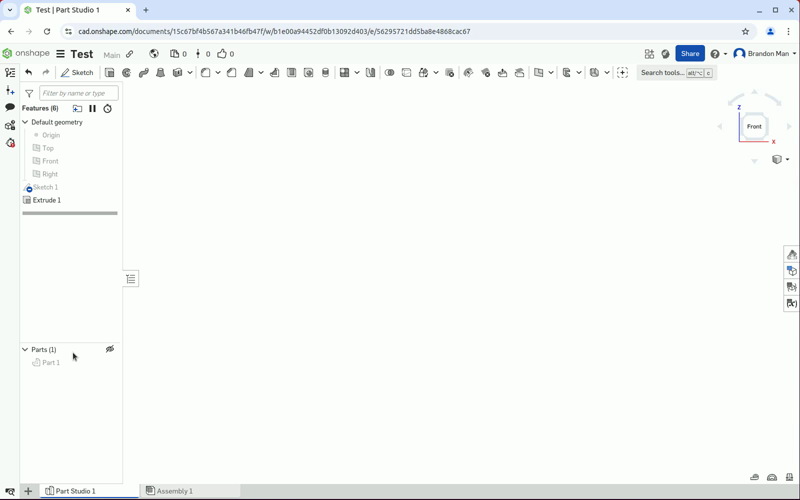
key_down(shift)
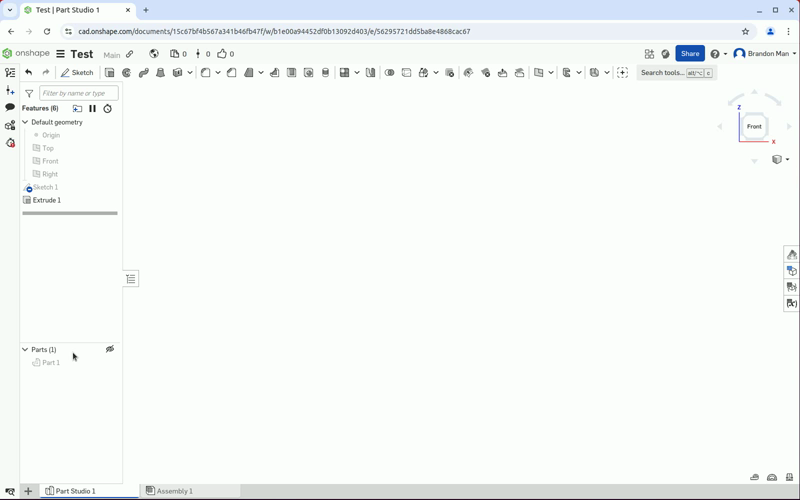
key(down)
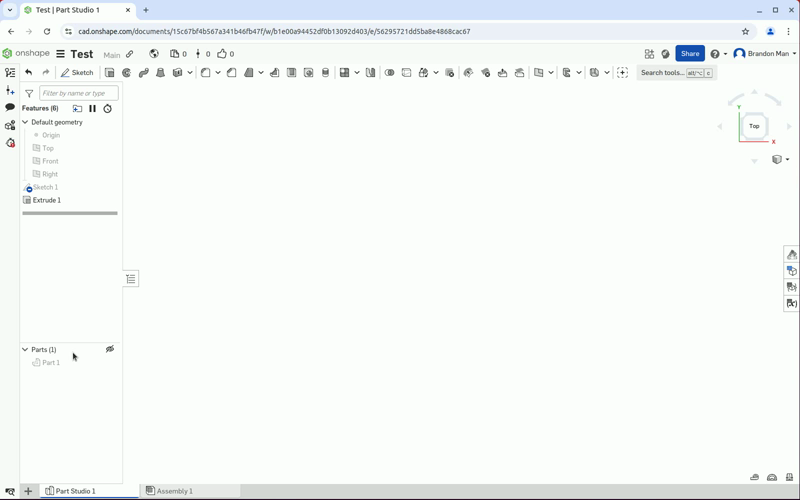
key_up(shift)
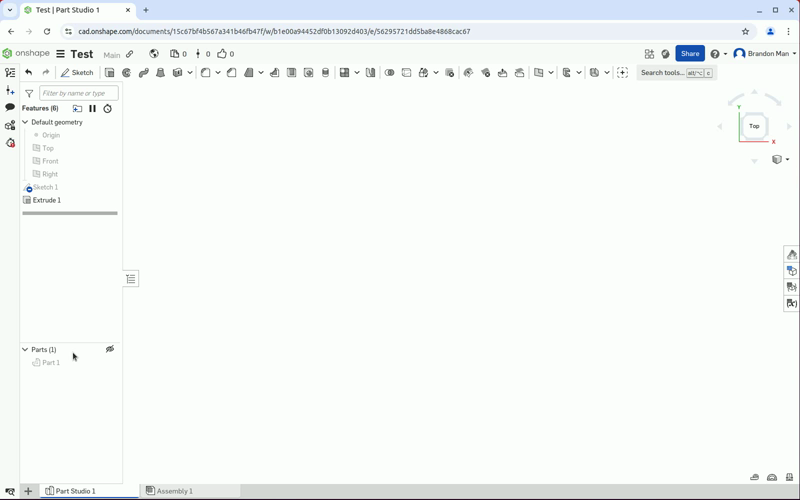
mouse_move(73, 352)
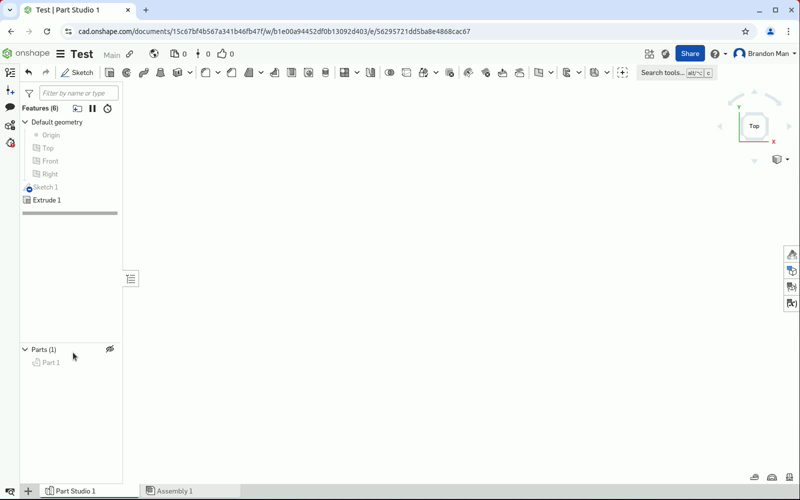
key(shift+y)
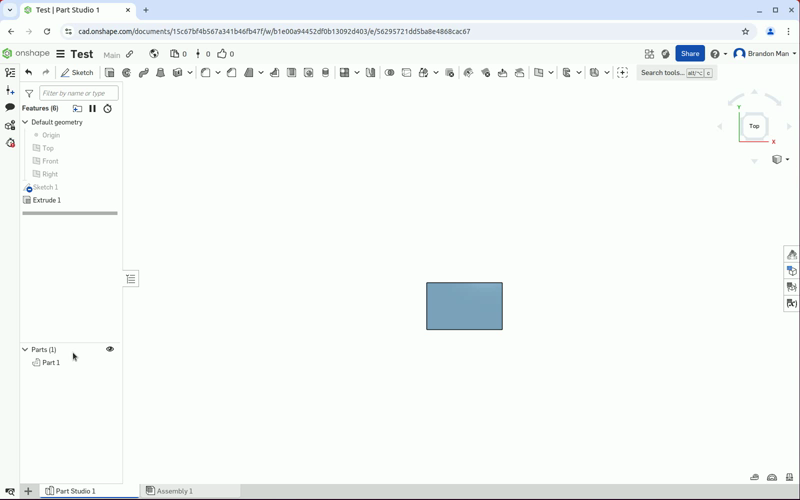
mouse_move(541, 75)
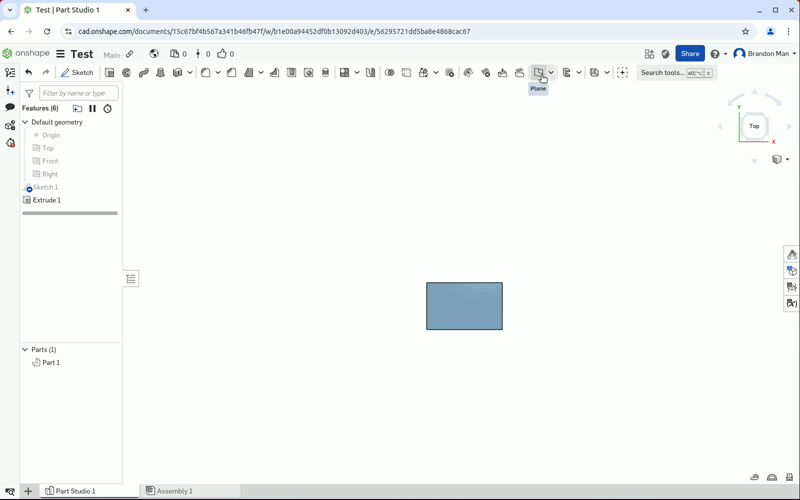
click(541, 75)
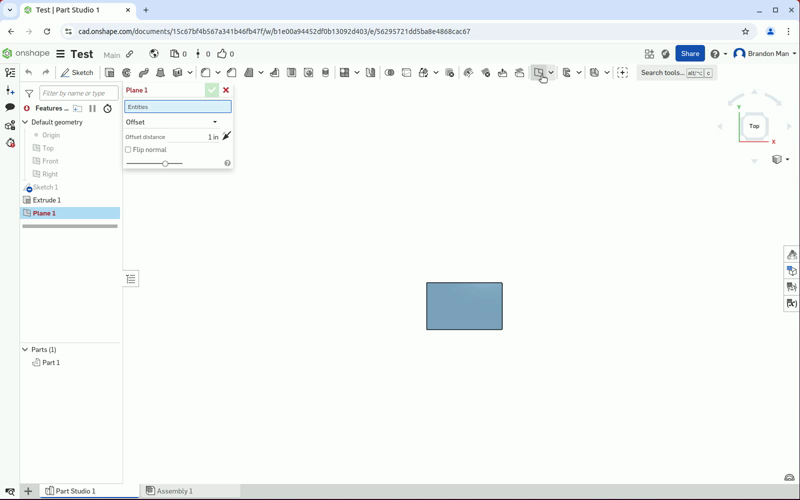
mouse_move(73, 150)
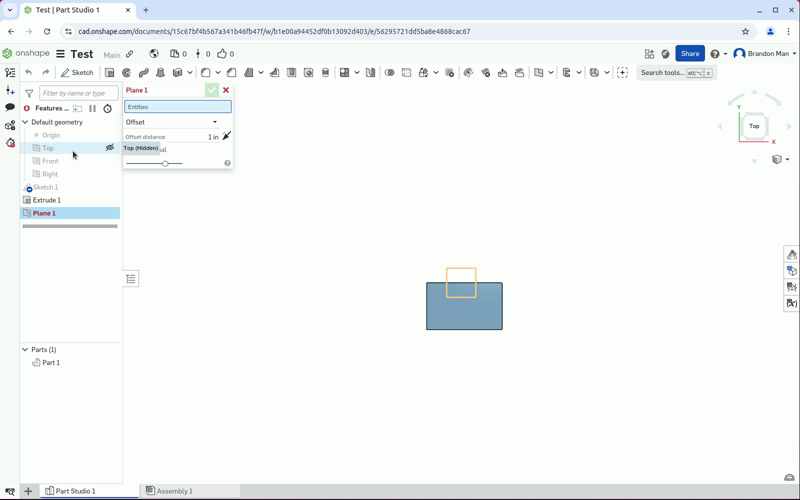
click(73, 150)
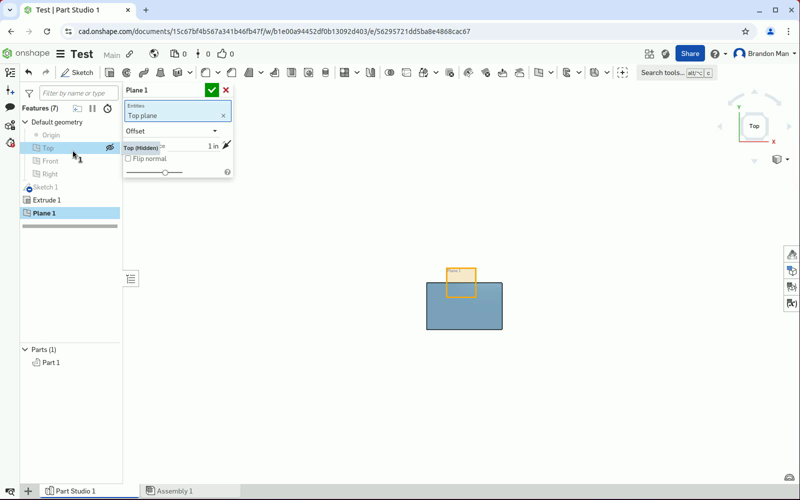
key(tab, 2)
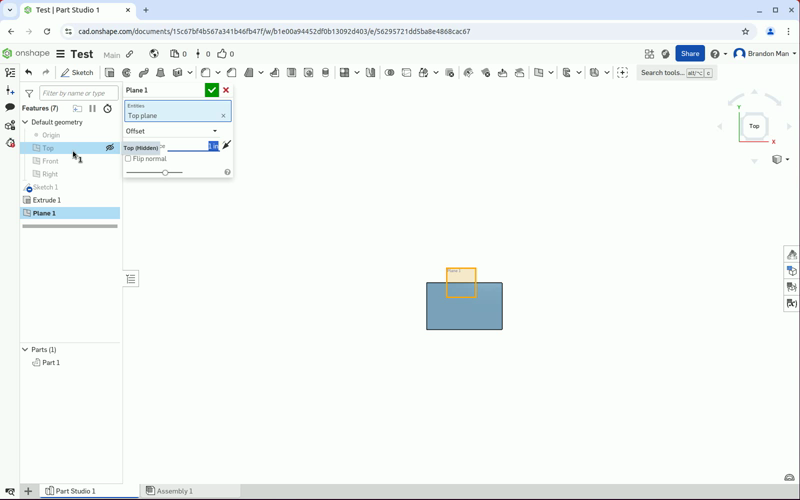
text(1.91)
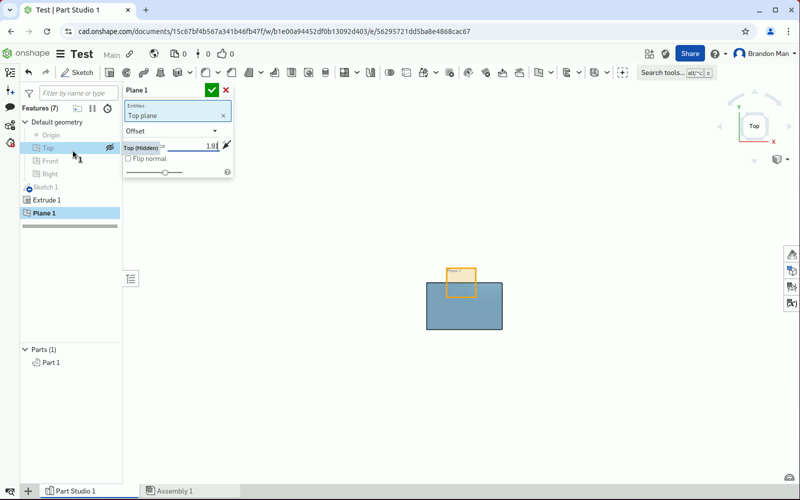
key(enter, 2)
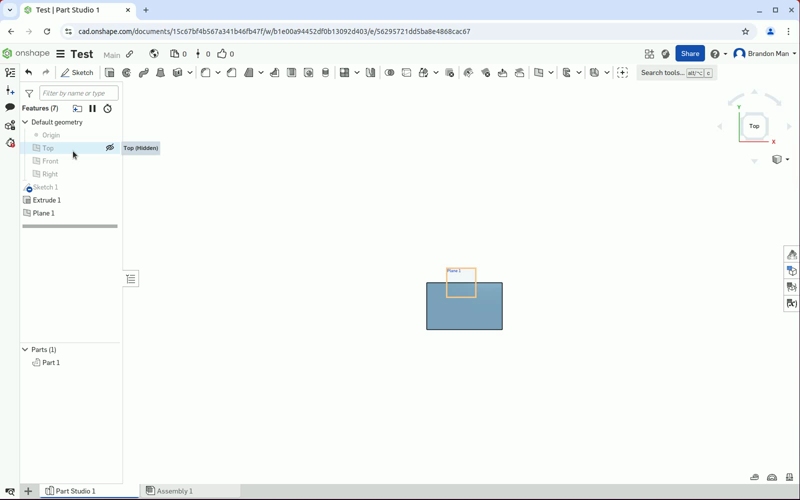
key(shift+s)
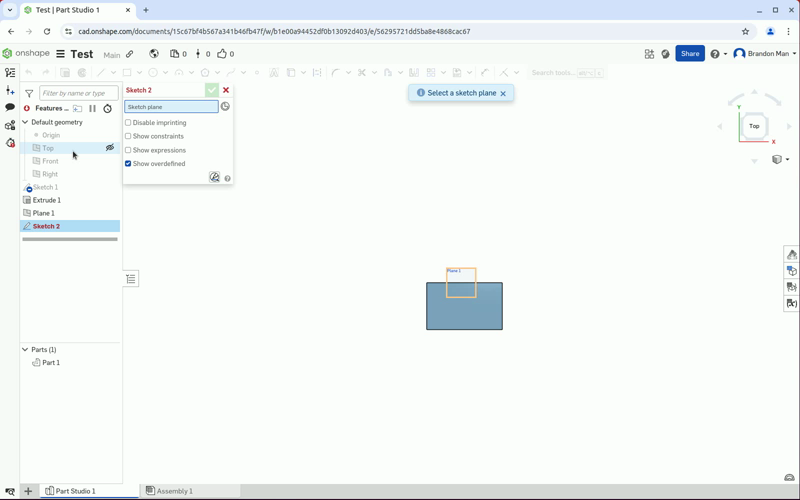
mouse_move(73, 215)
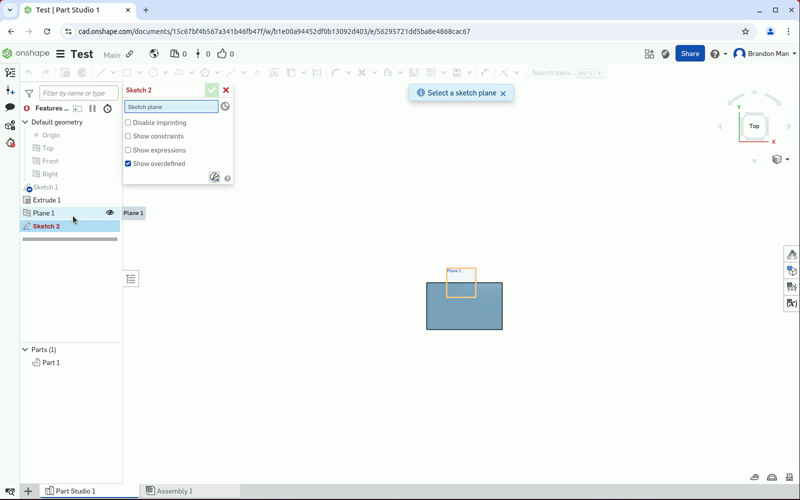
click(73, 215)
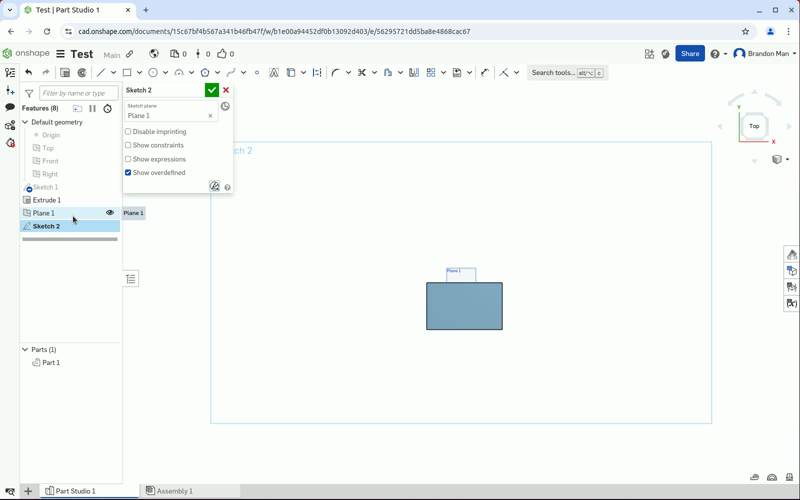
mouse_move(73, 352)
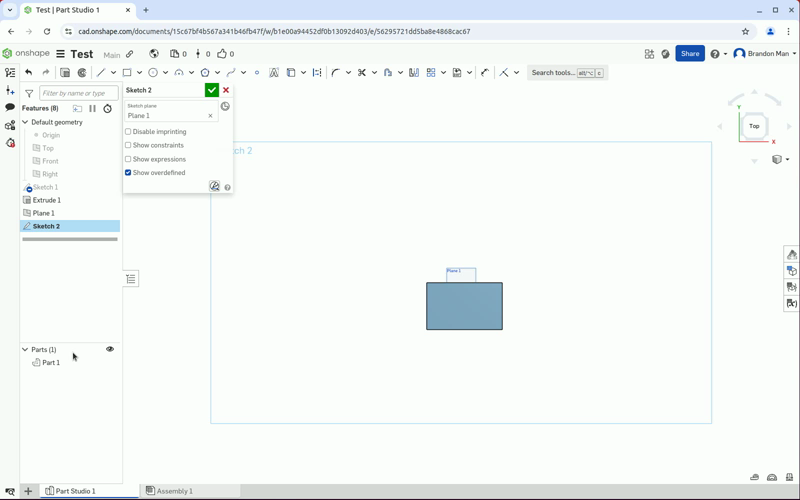
key(y)
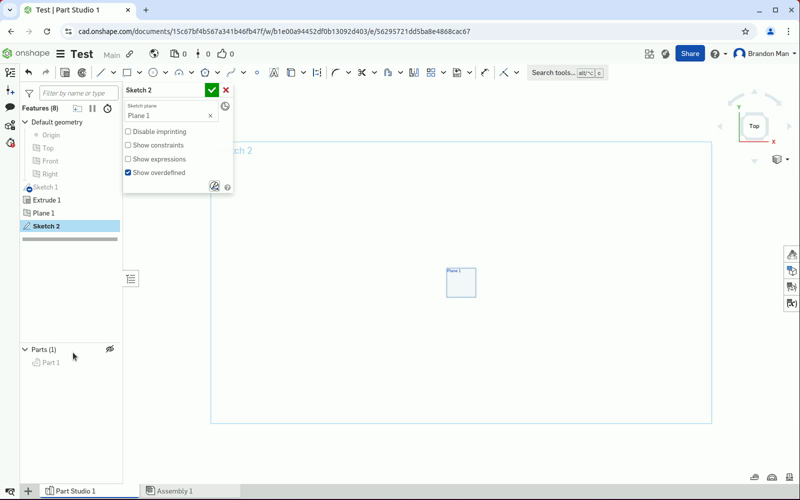
key(l)
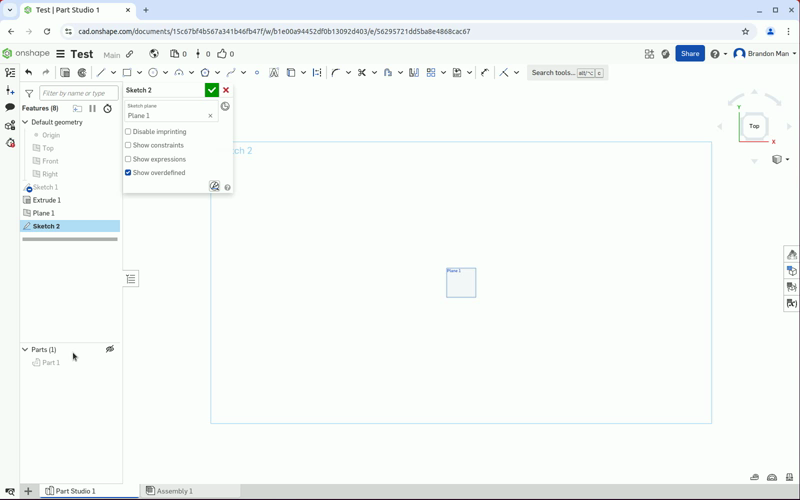
key_down(shift)
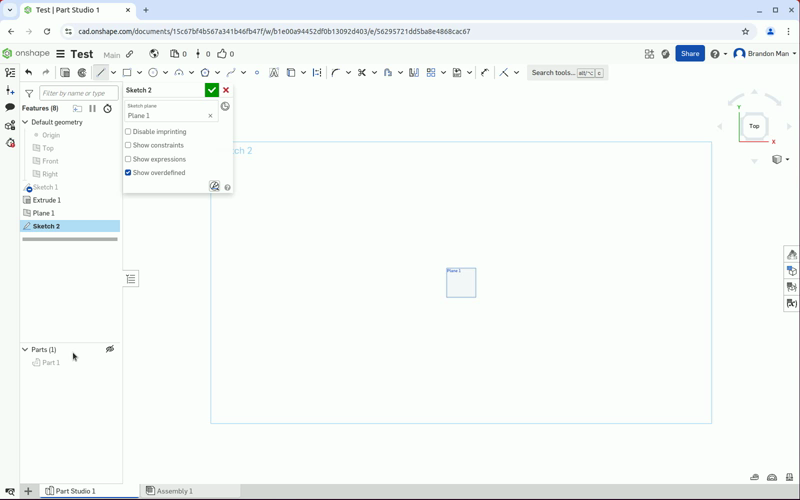
mouse_move(426, 301)
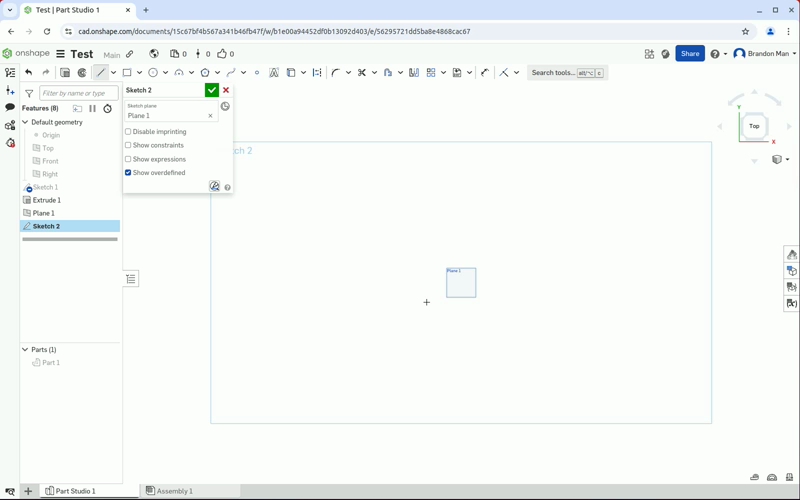
click(426, 301)
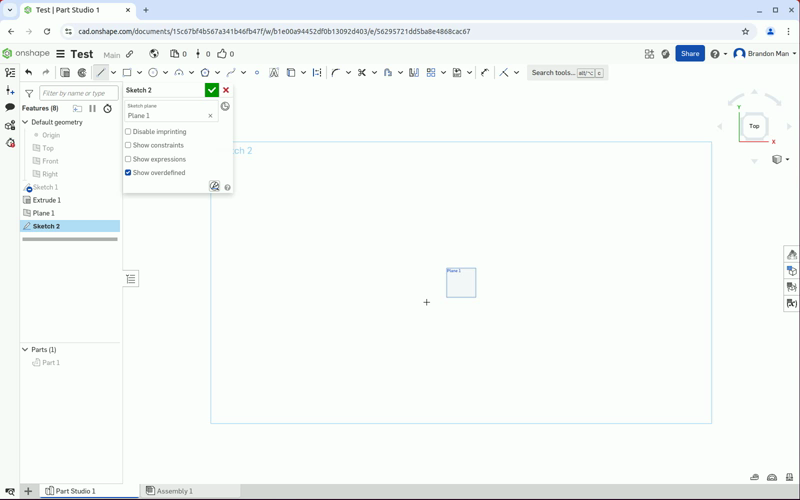
key_up(shift)
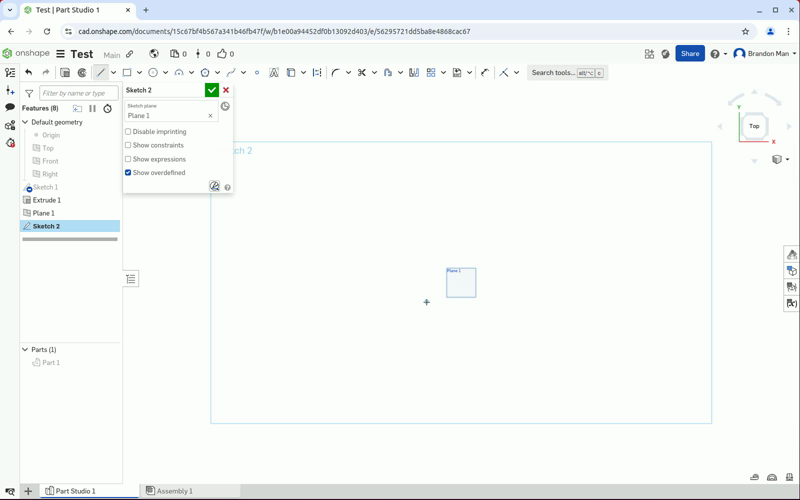
key_down(shift)
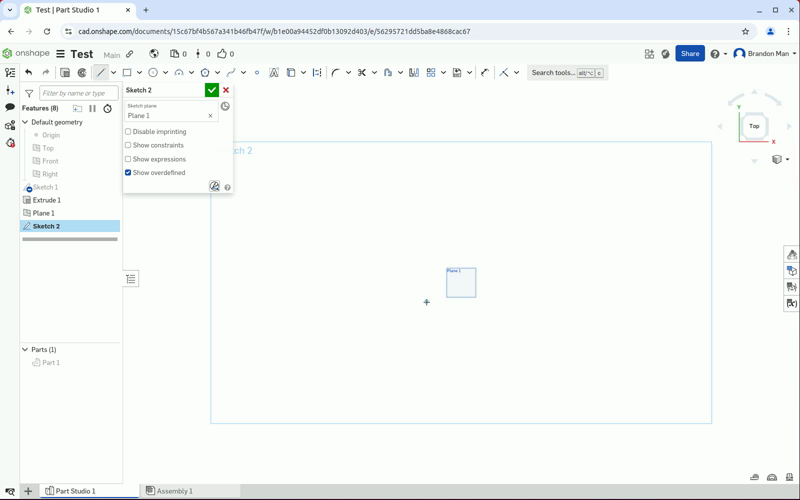
mouse_move(502, 301)
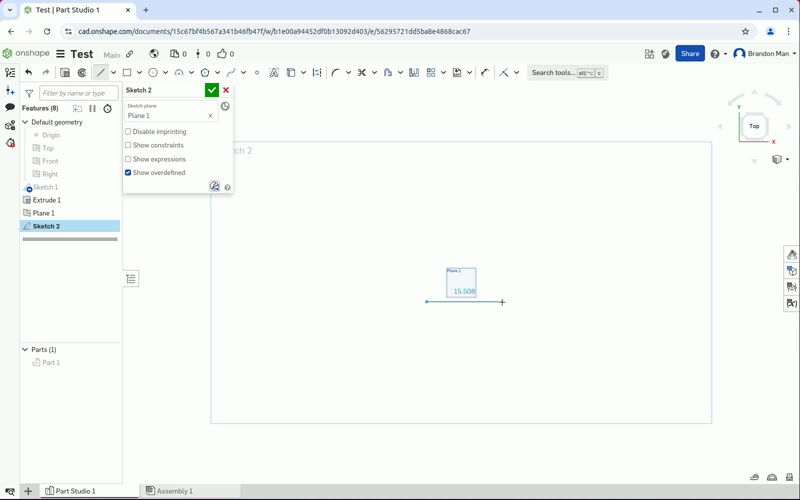
click(502, 301)
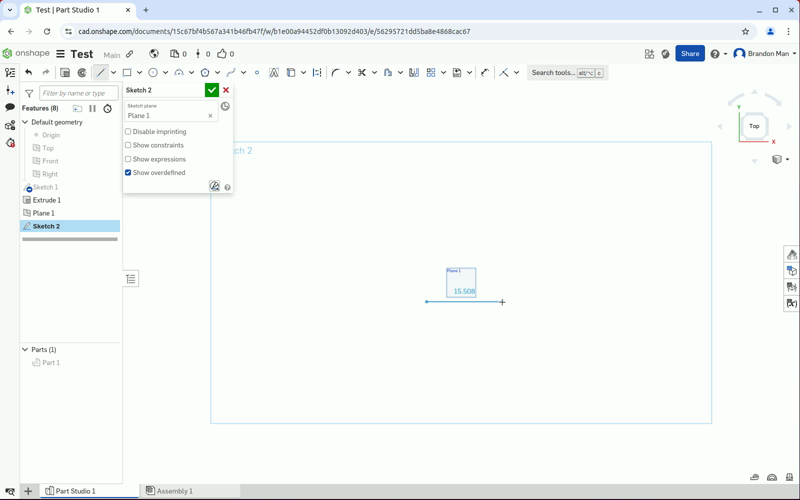
key_up(shift)
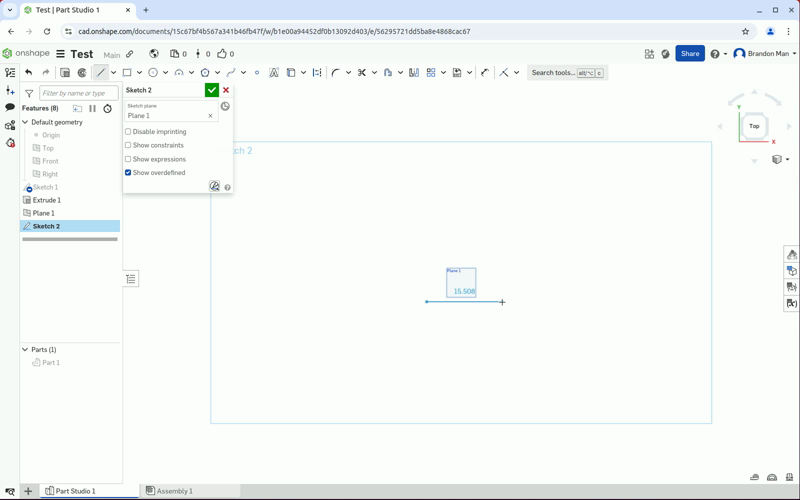
key_down(shift)
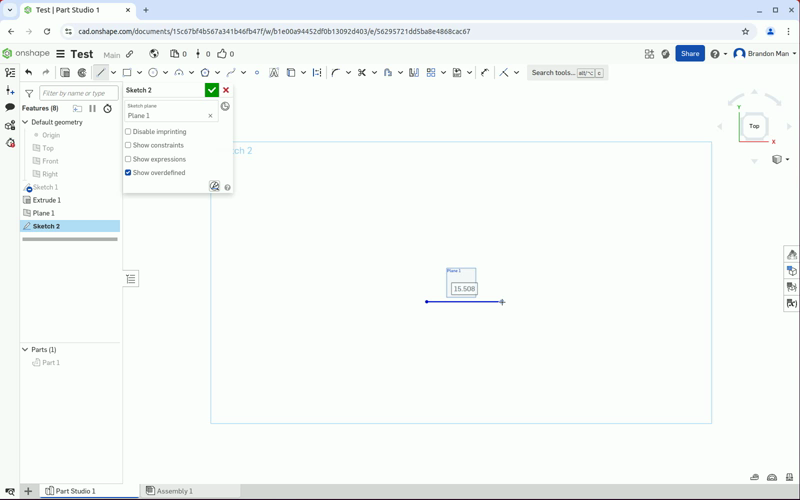
mouse_move(532, 301)
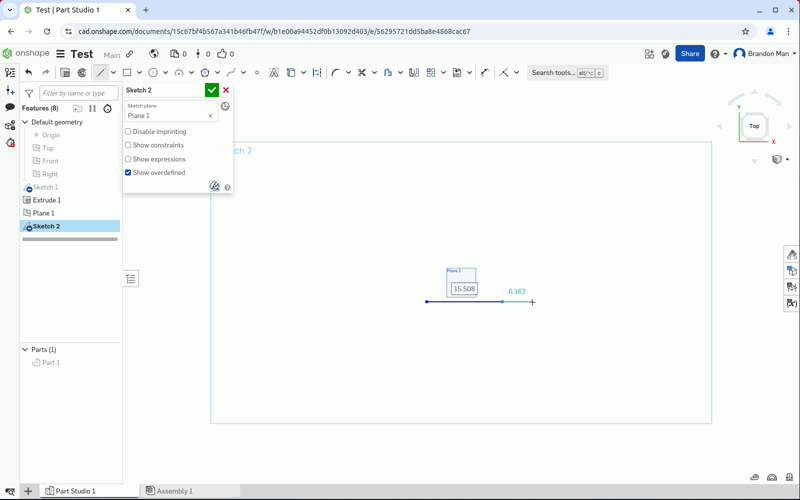
mouse_move(502, 282)
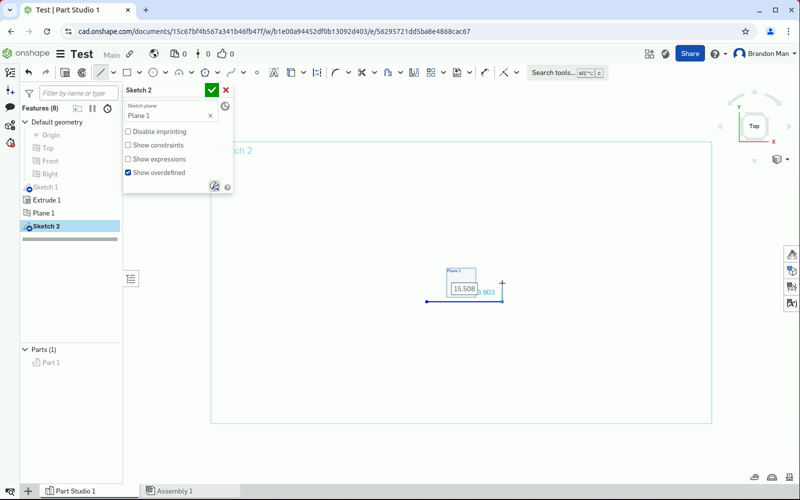
click(502, 282)
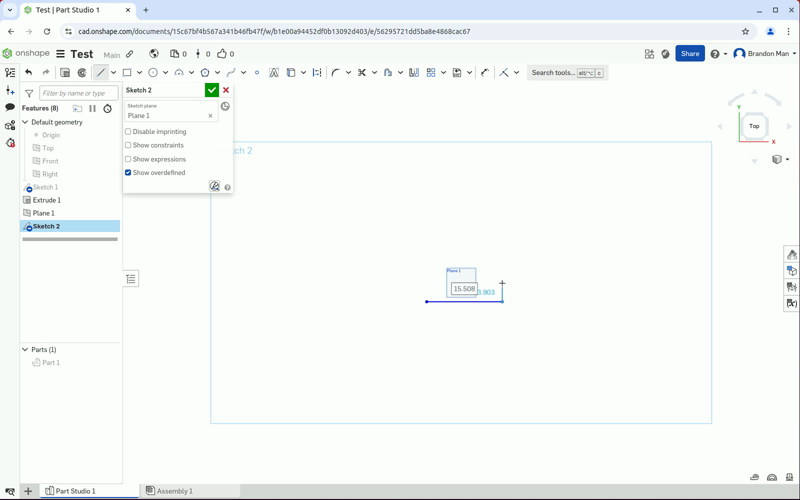
key_up(shift)
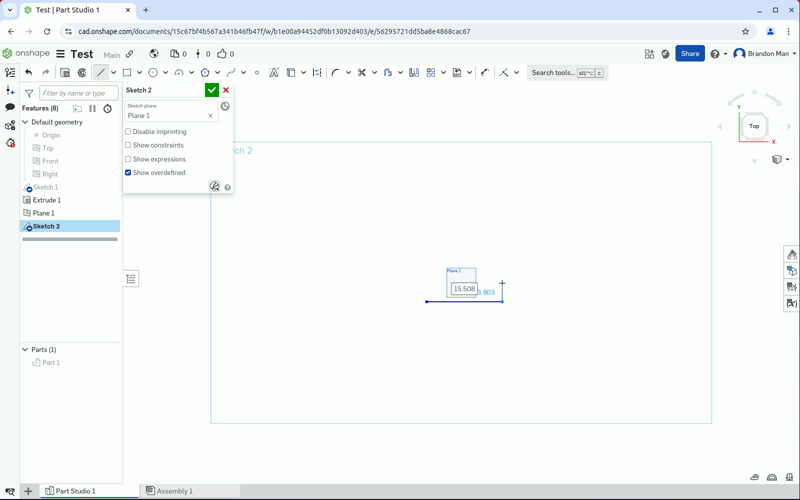
key_down(shift)
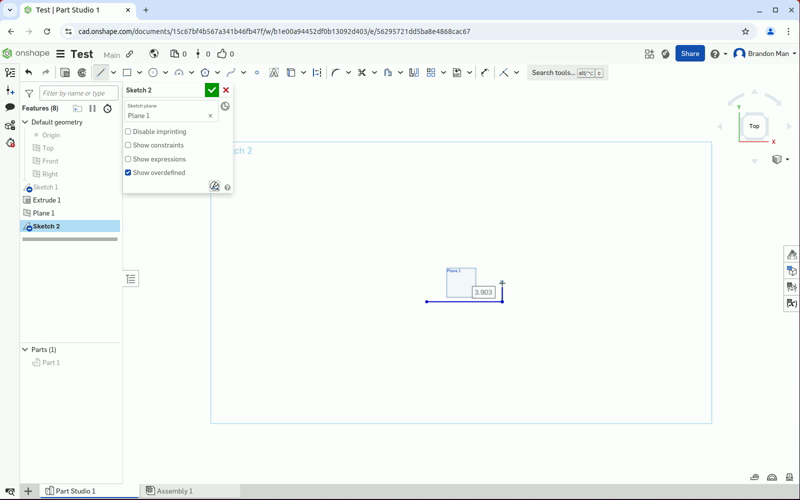
mouse_move(426, 282)
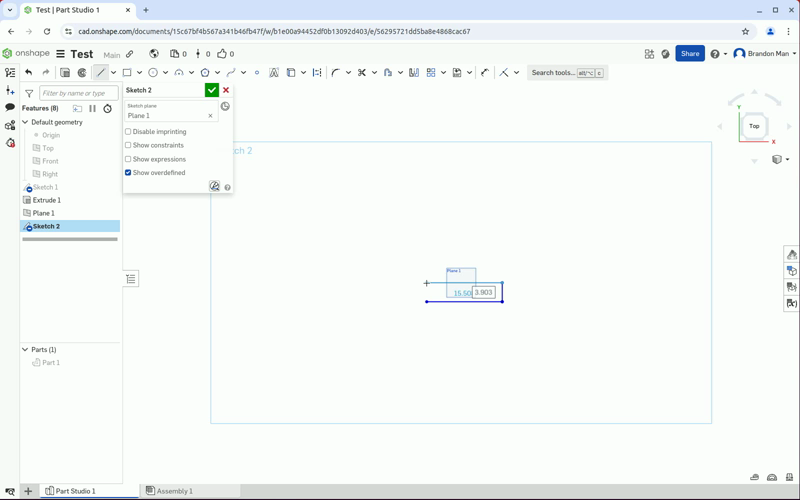
click(426, 282)
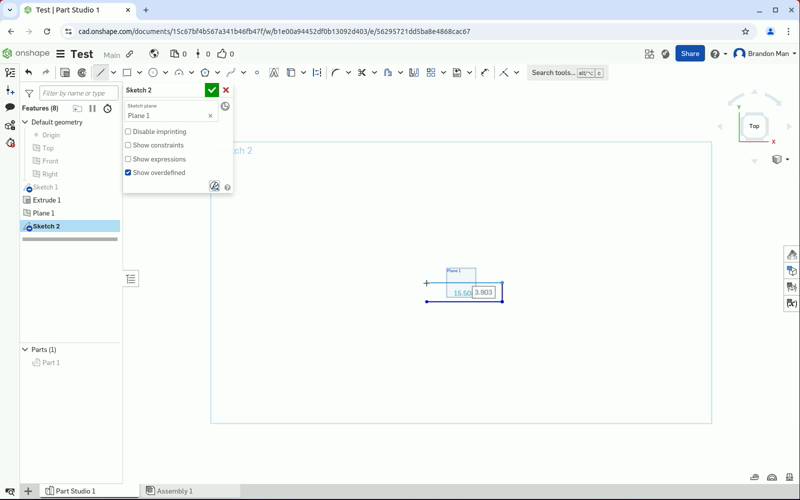
key_up(shift)
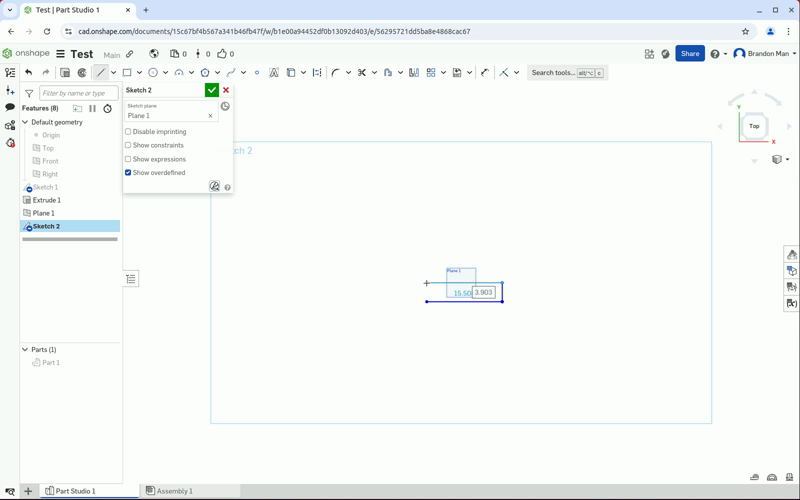
mouse_move(456, 282)
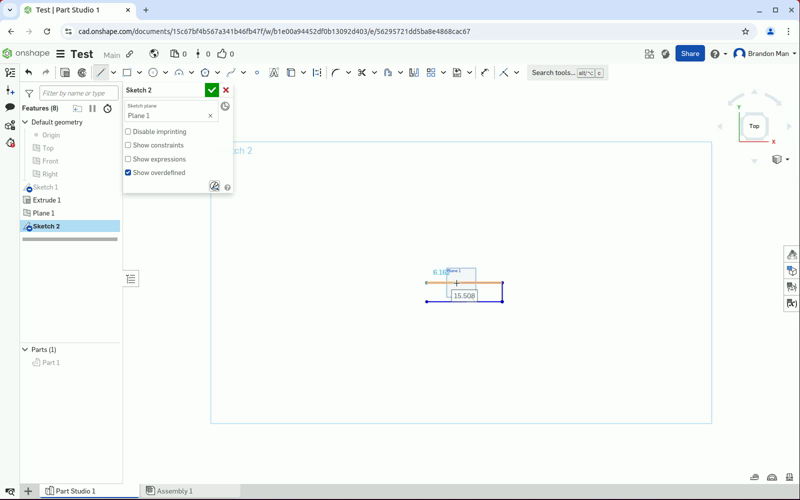
key_down(shift)
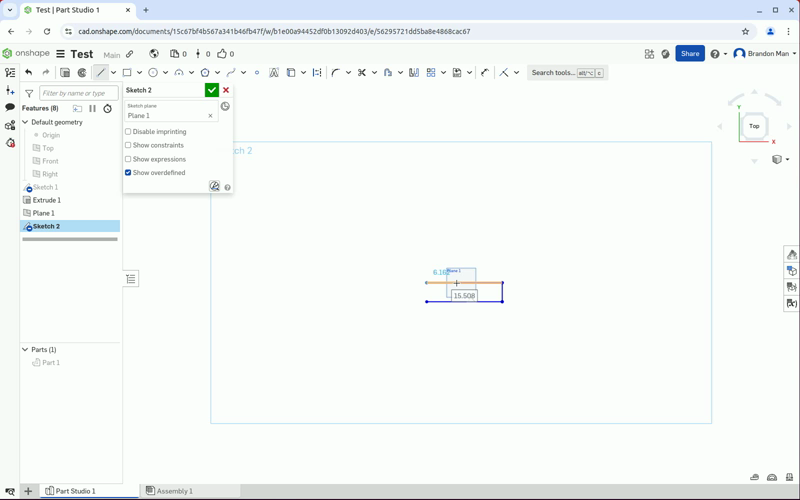
mouse_move(426, 301)
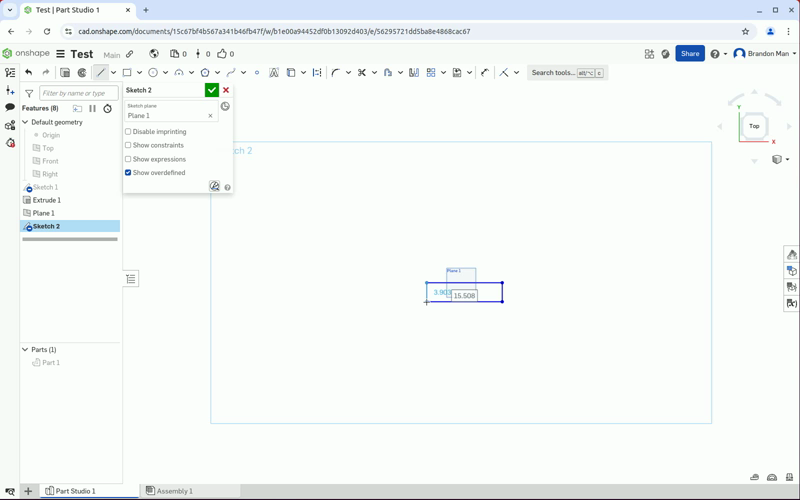
key_up(shift)
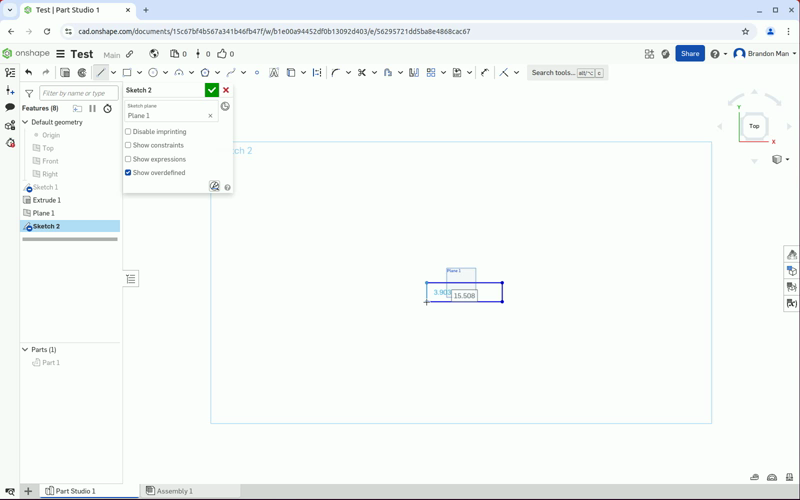
click(426, 301)
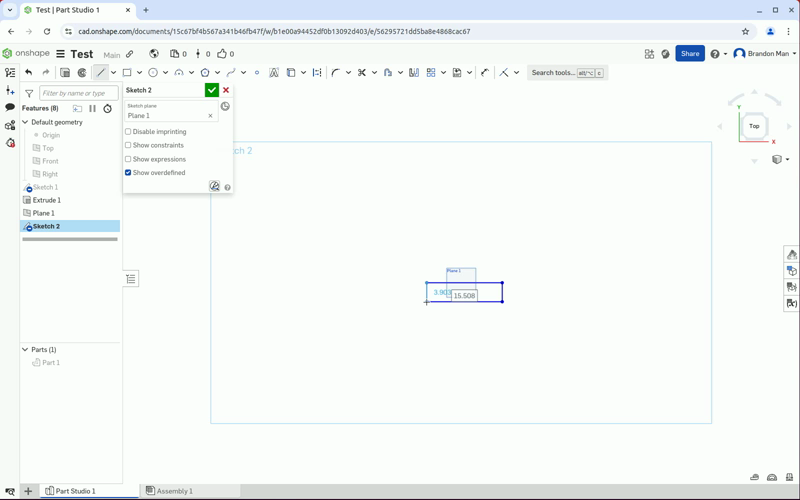
key(esc)
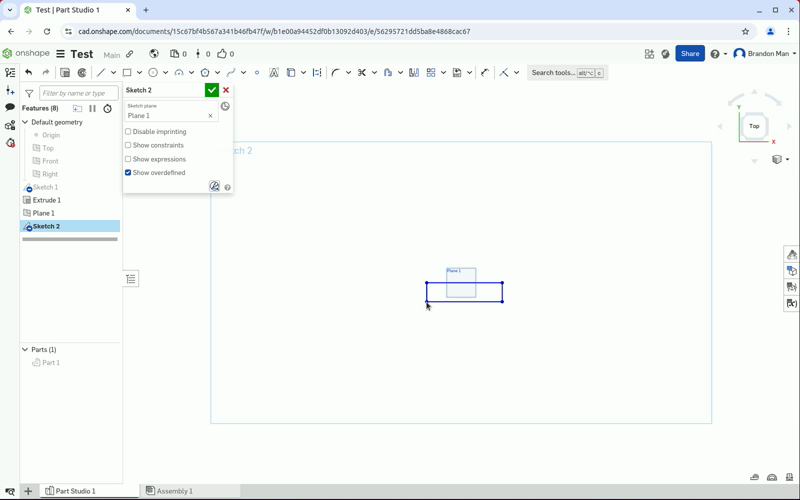
mouse_move(452, 284)
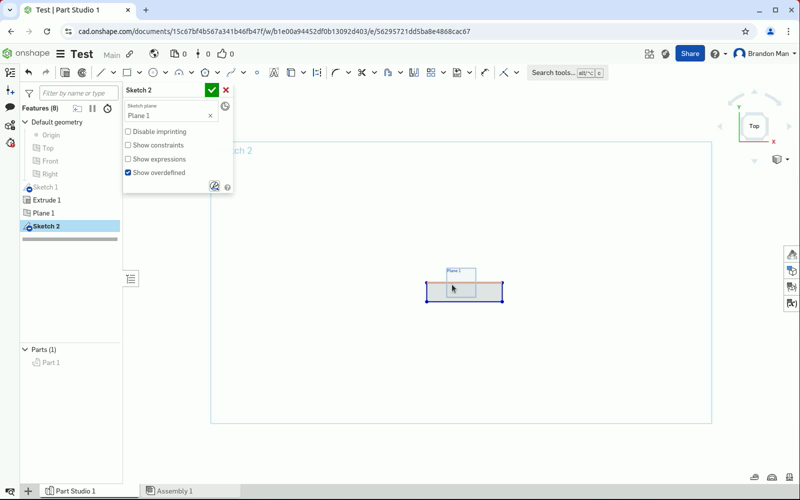
scroll(6)
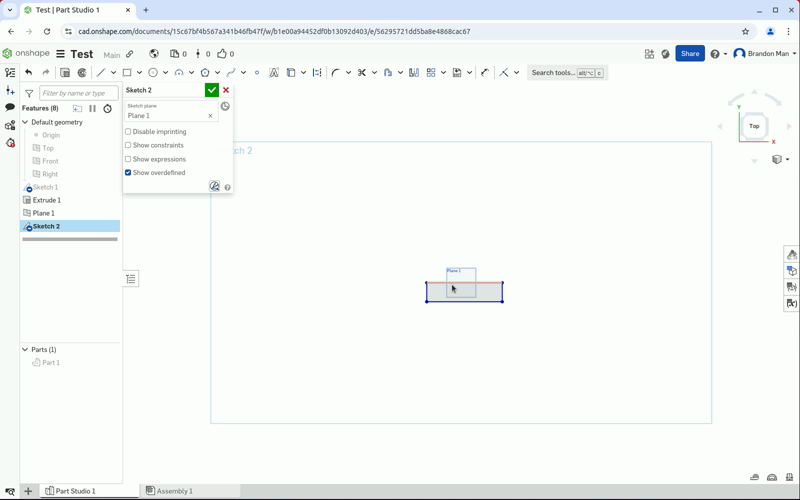
scroll(6)
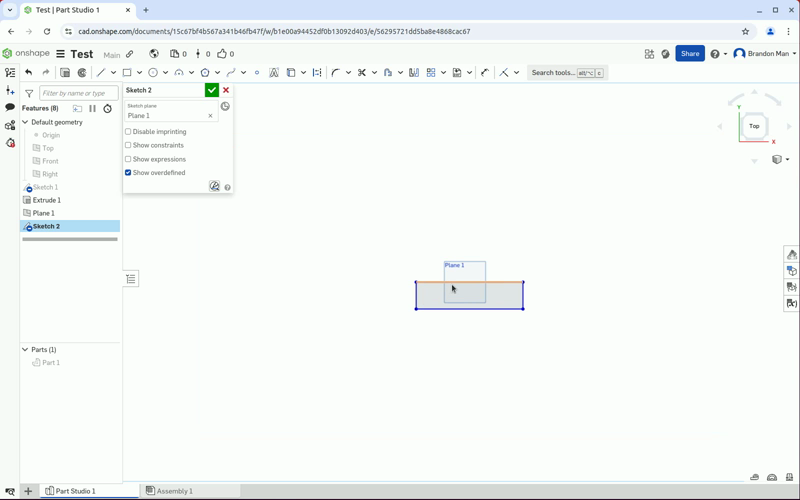
scroll(6)
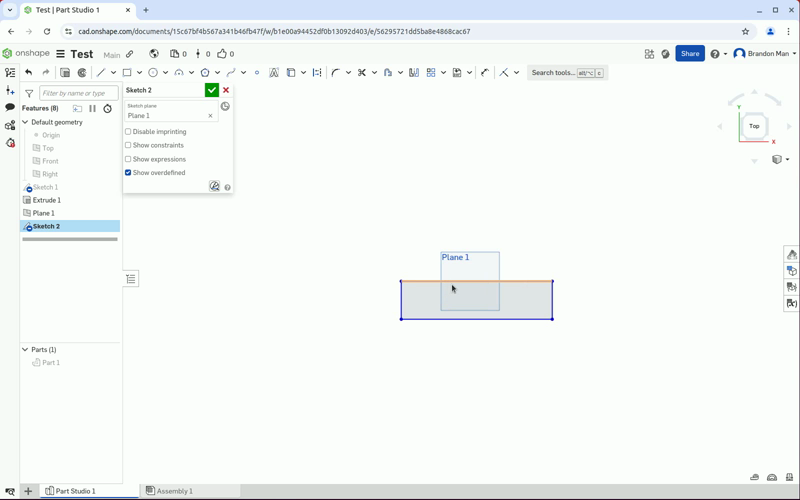
scroll(6)
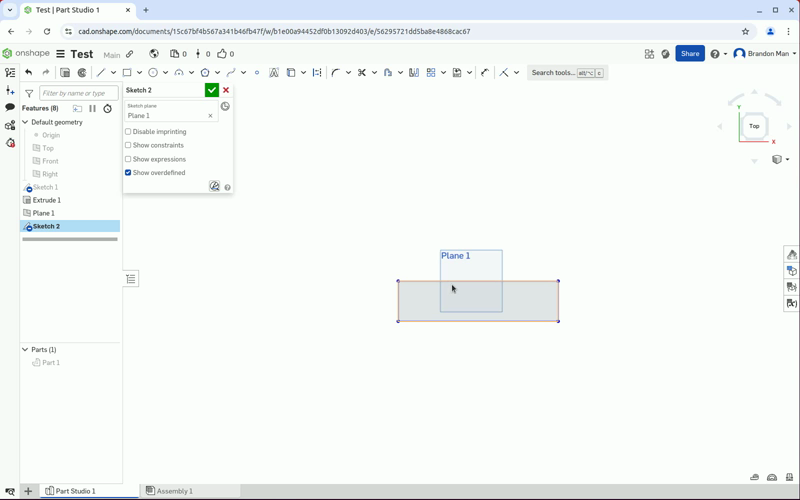
scroll(6)
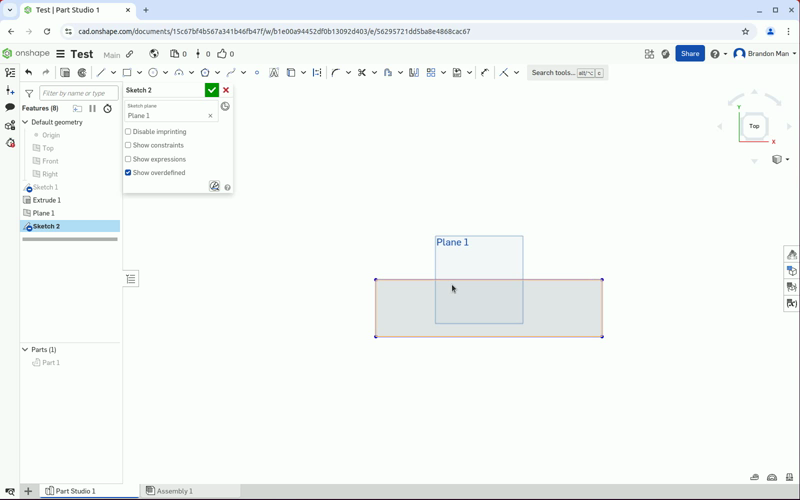
scroll(6)
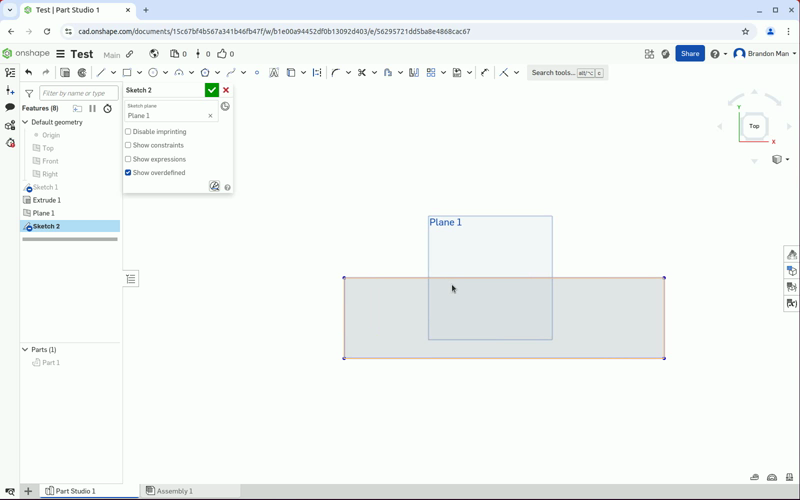
scroll(6)
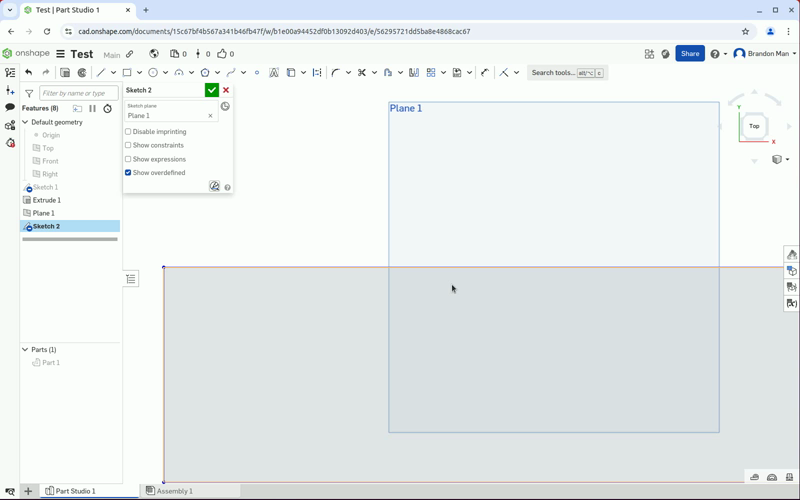
click(452, 284)
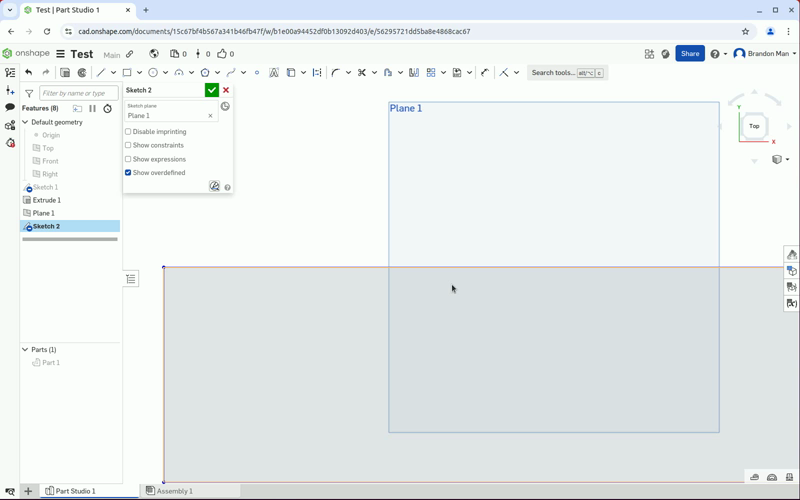
scroll(-6)
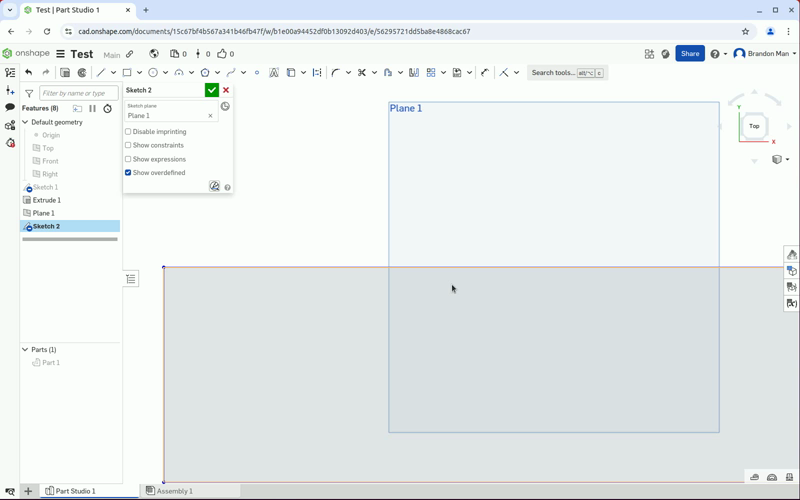
scroll(-6)
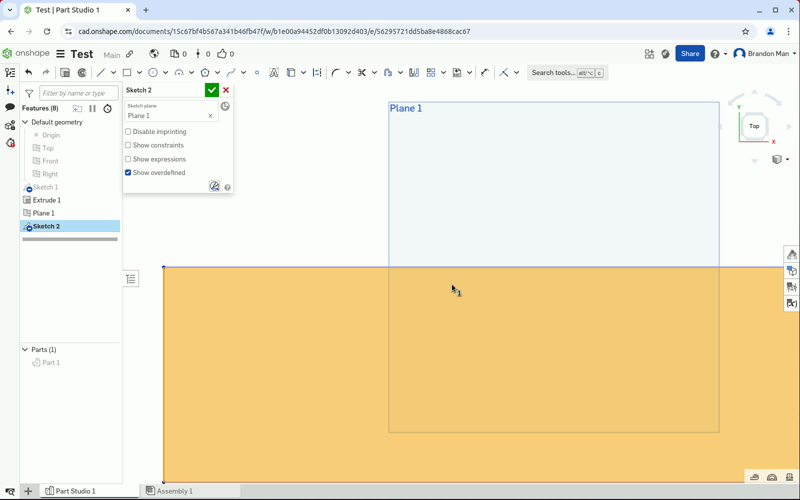
scroll(-6)
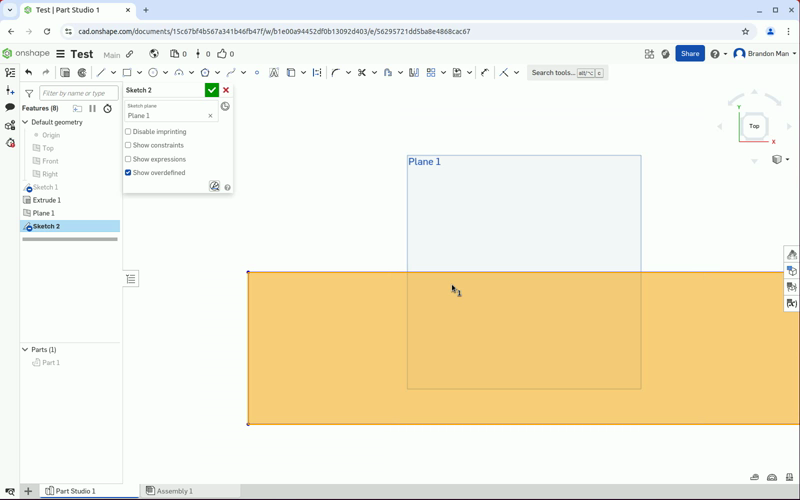
scroll(-6)
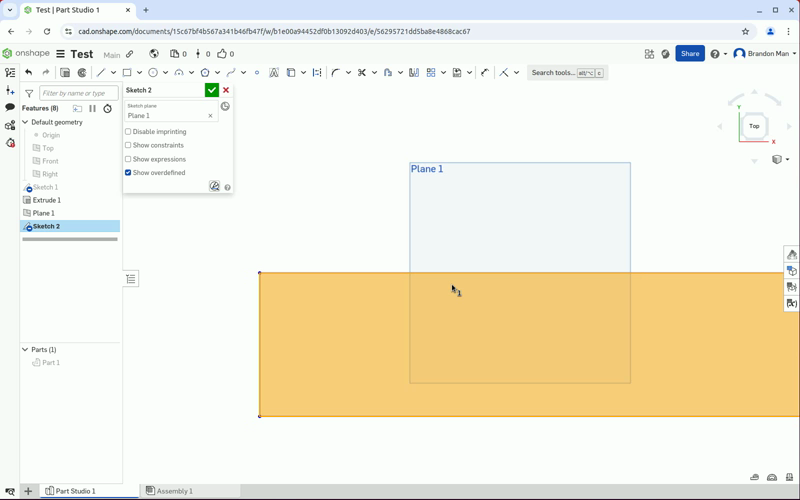
scroll(-6)
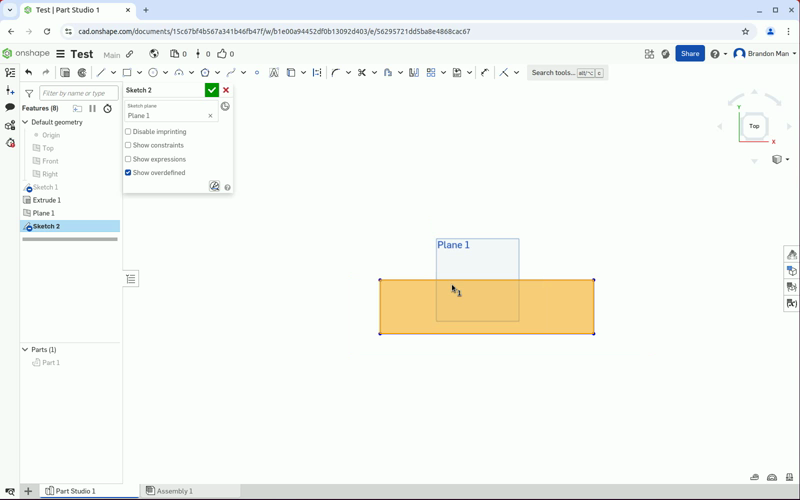
scroll(-6)
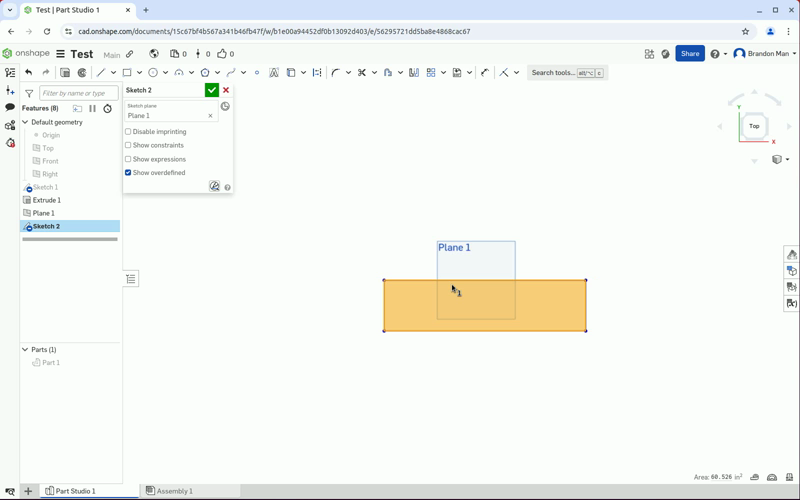
scroll(-6)
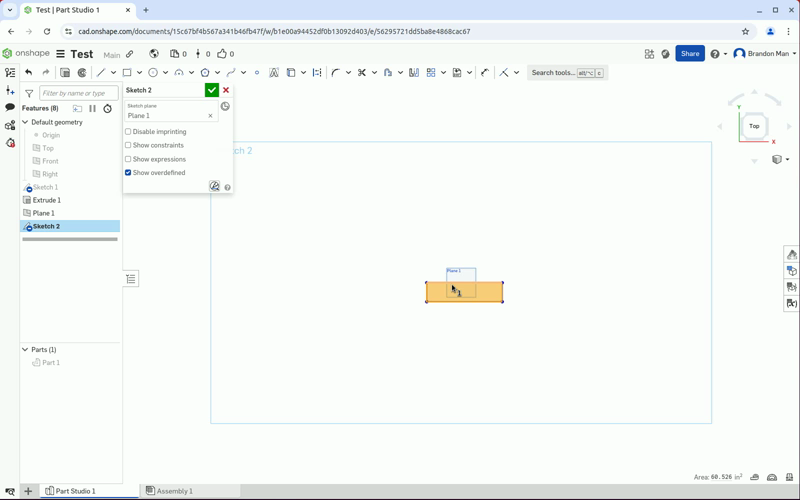
mouse_move(73, 352)
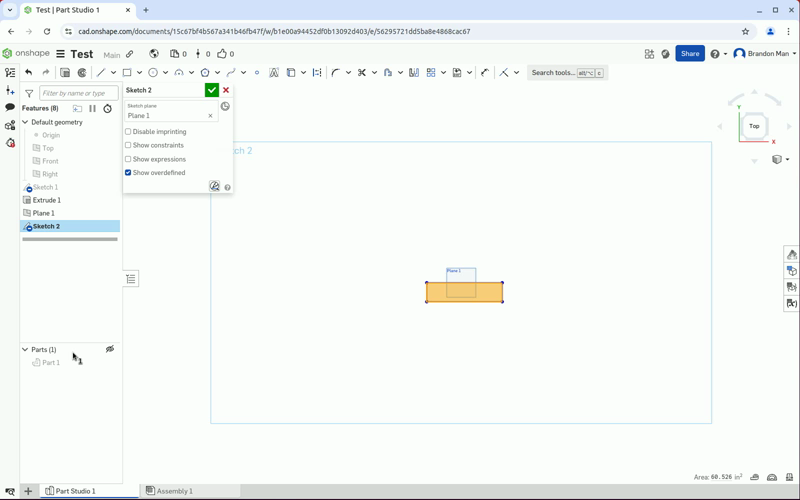
key(shift+y)
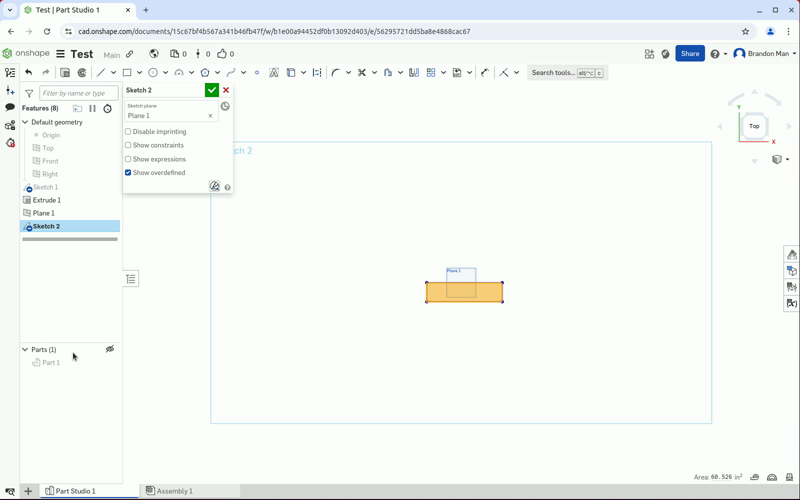
key(shift+e)
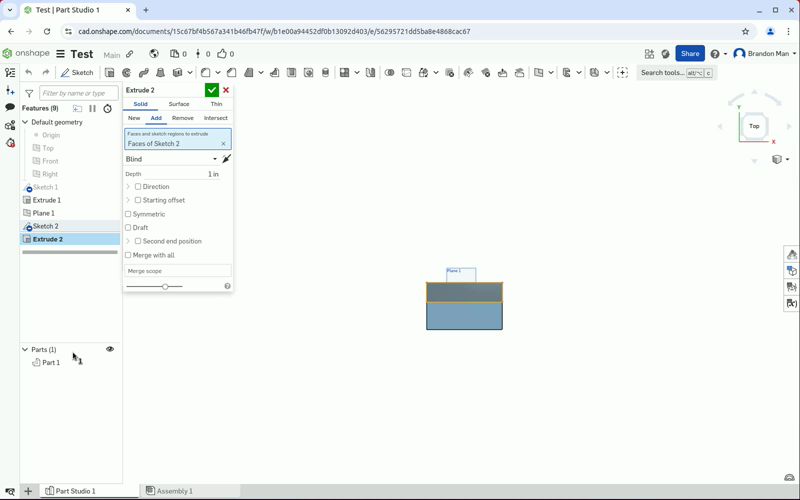
mouse_move(143, 106)
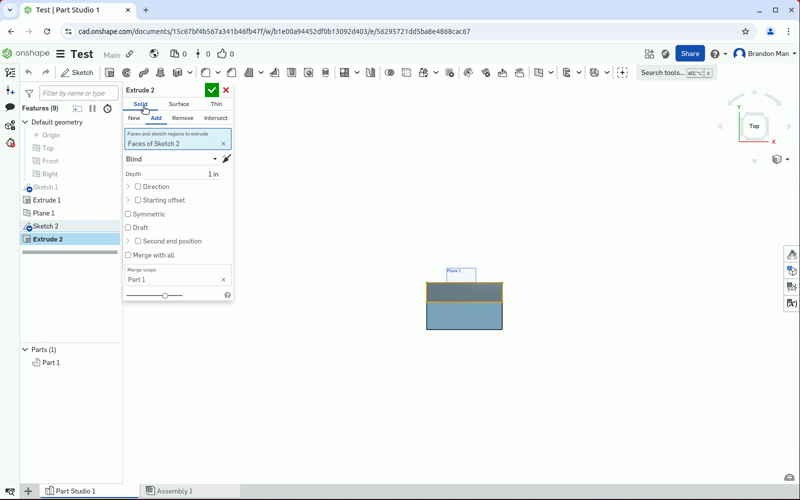
click(143, 106)
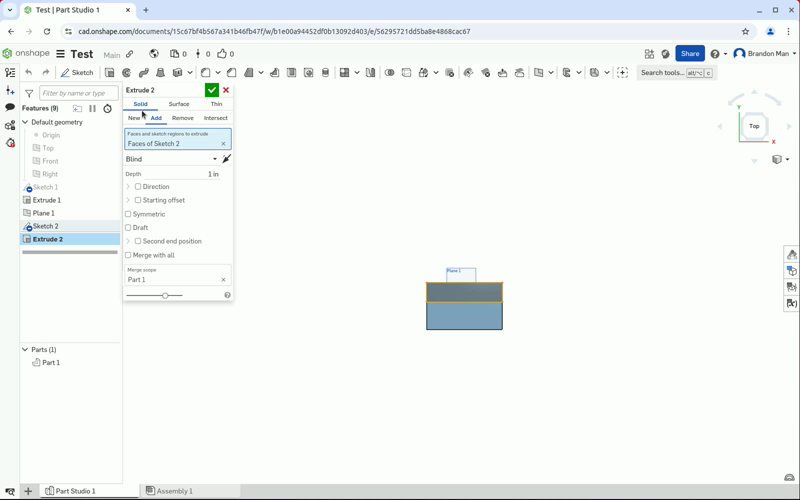
mouse_move(137, 120)
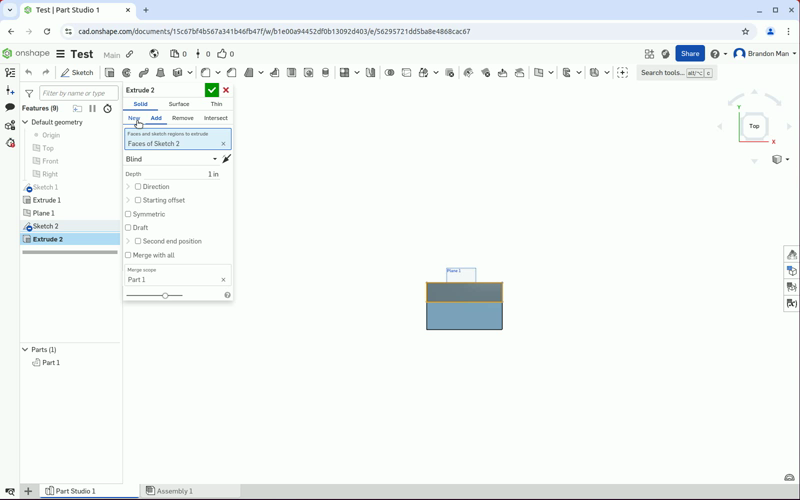
click(137, 120)
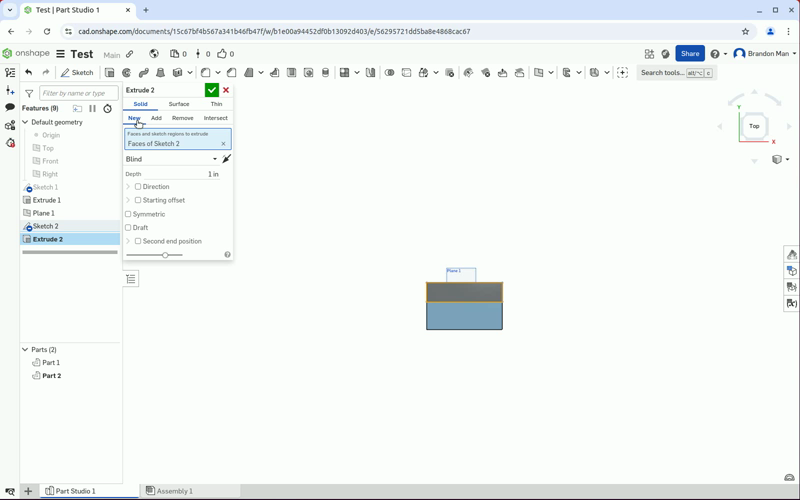
key(tab, 4)
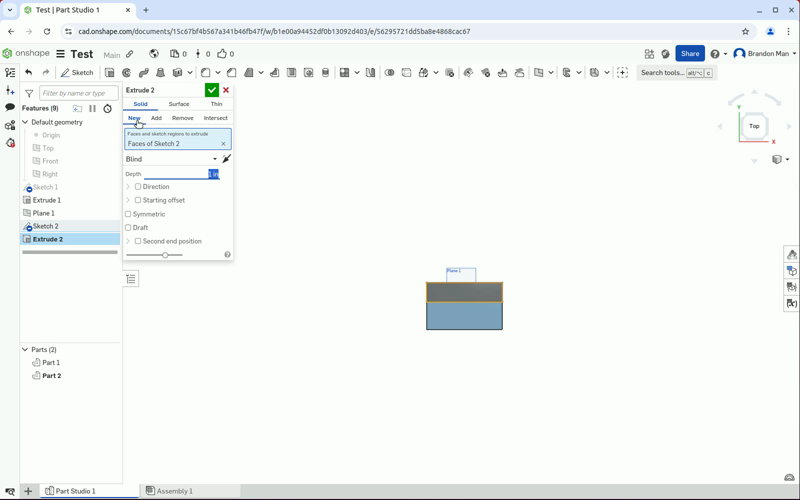
text(21.183)
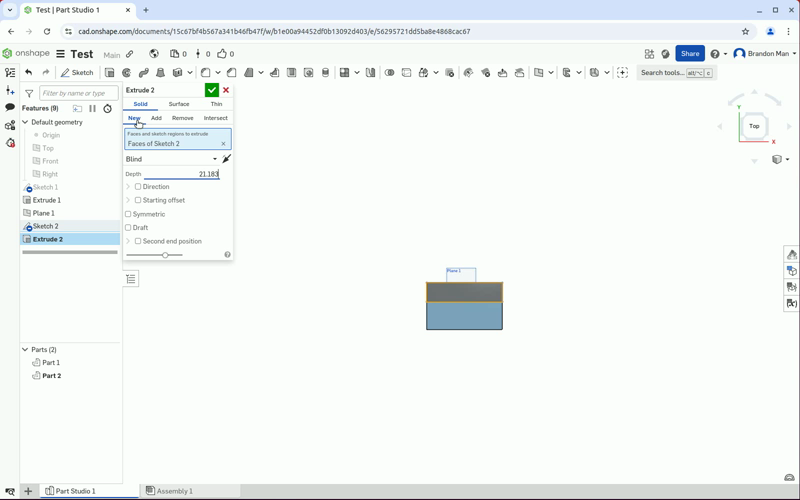
key(enter)
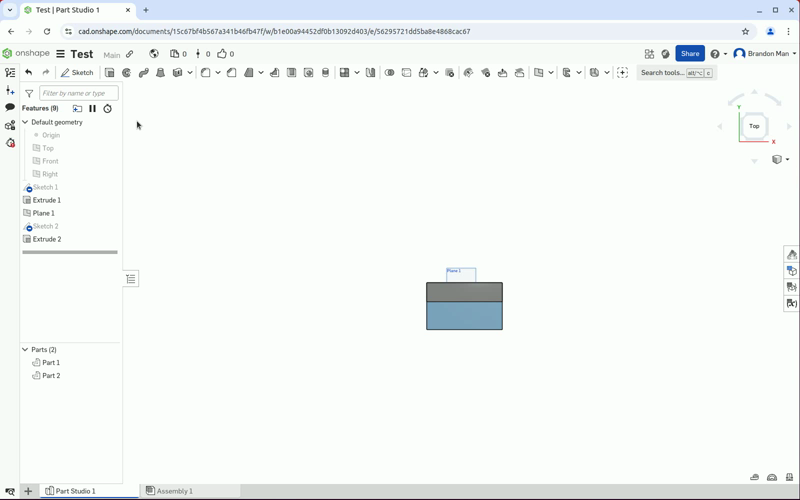
key(shift+h)
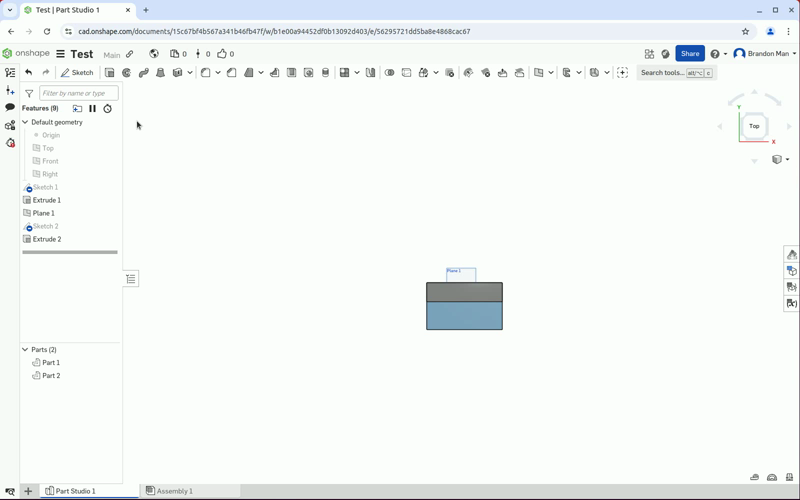
key(shift+h)
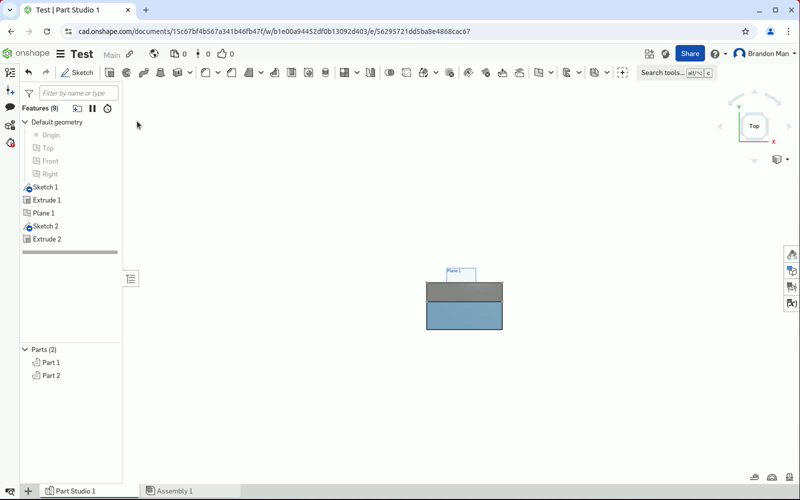
key(shift+7)
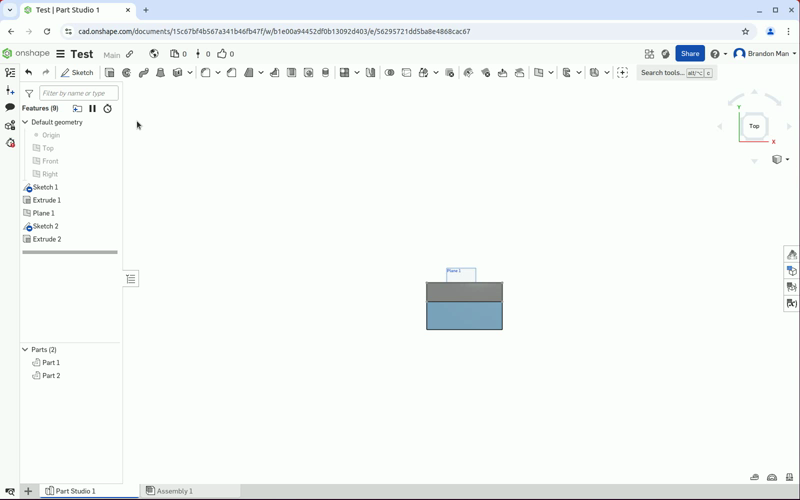
key(up, 3)
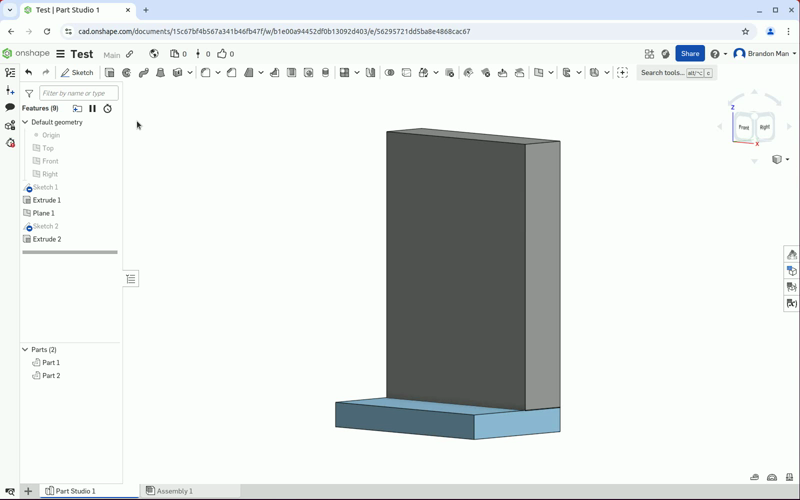
key(left, 3)
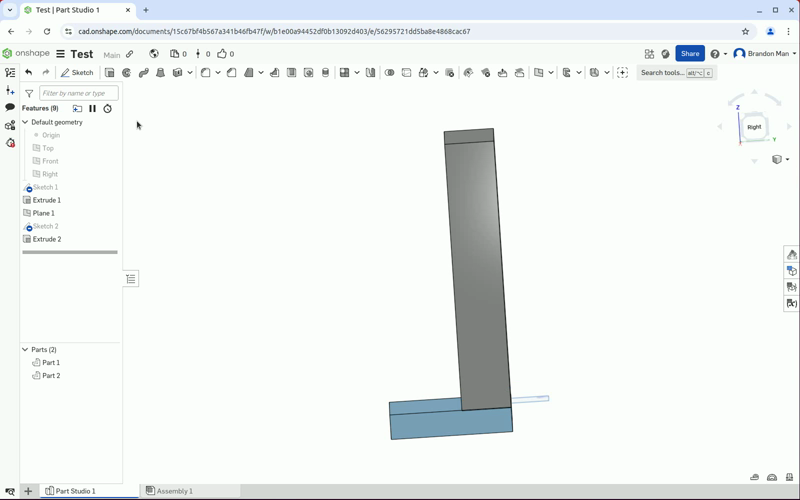
key(right, 3)
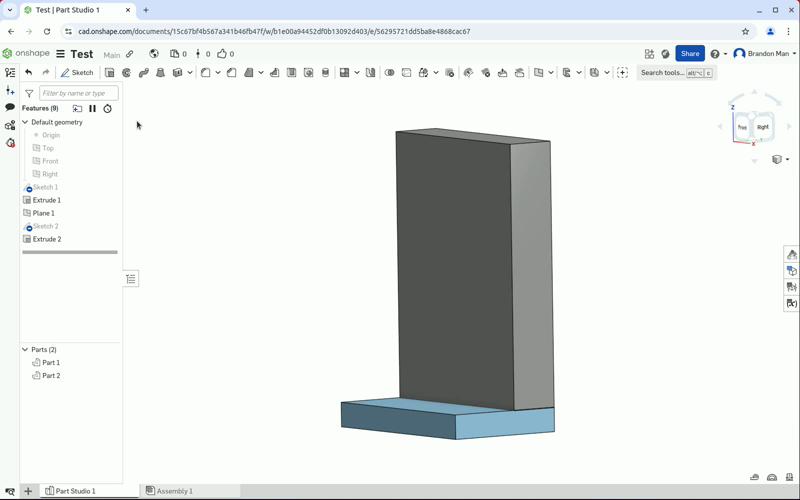
key(down, 3)
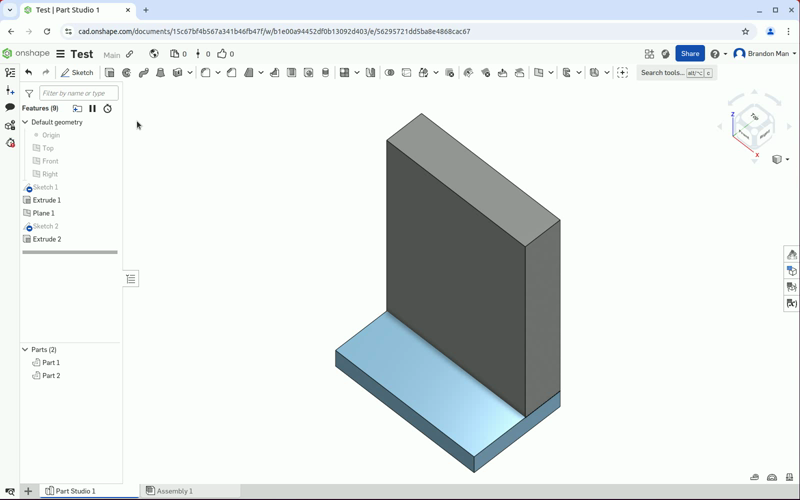
mouse_move(73, 189)
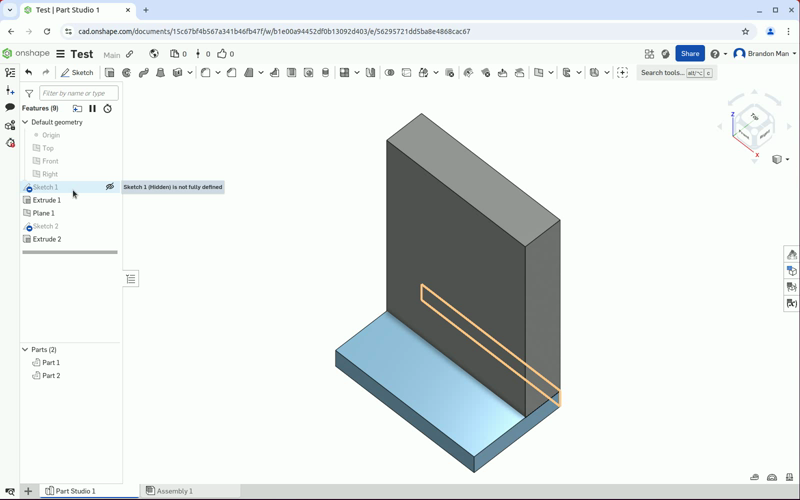
click(73, 189)